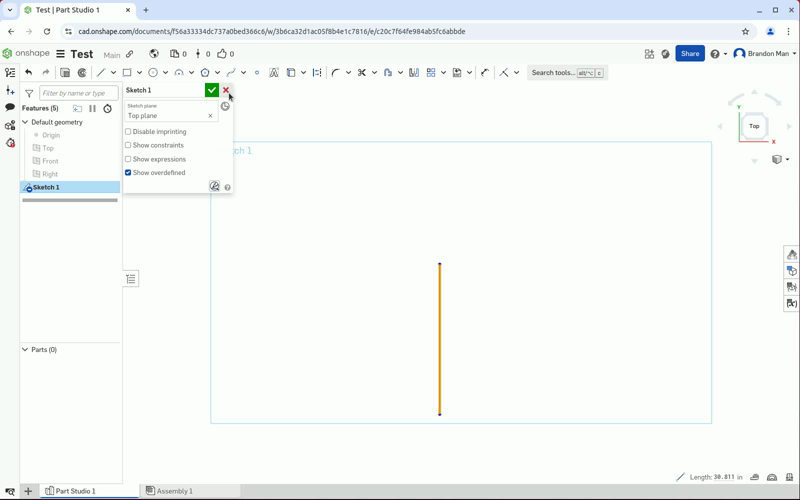
key(shift+h)
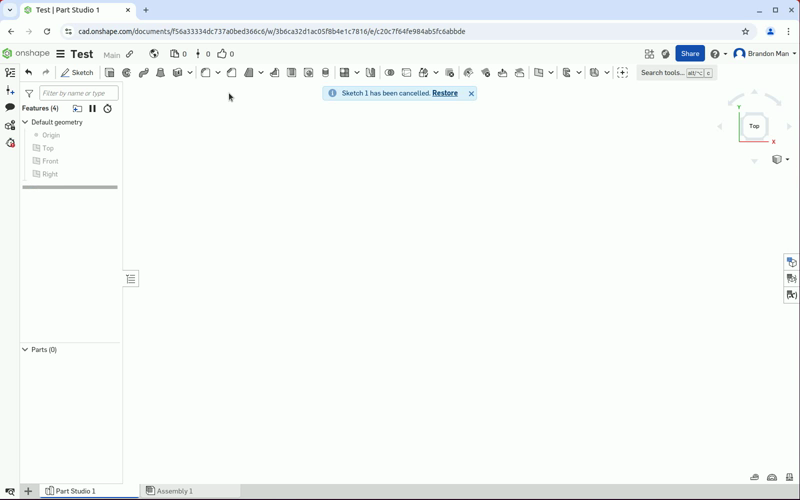
mouse_move(73, 352)
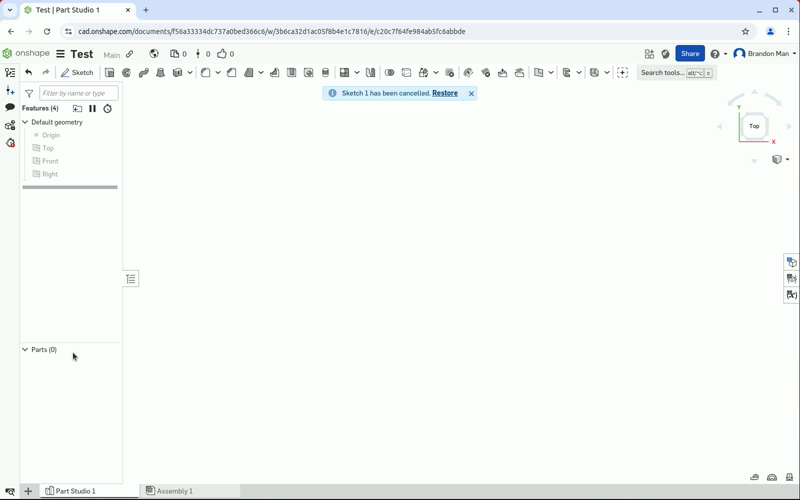
key(y)
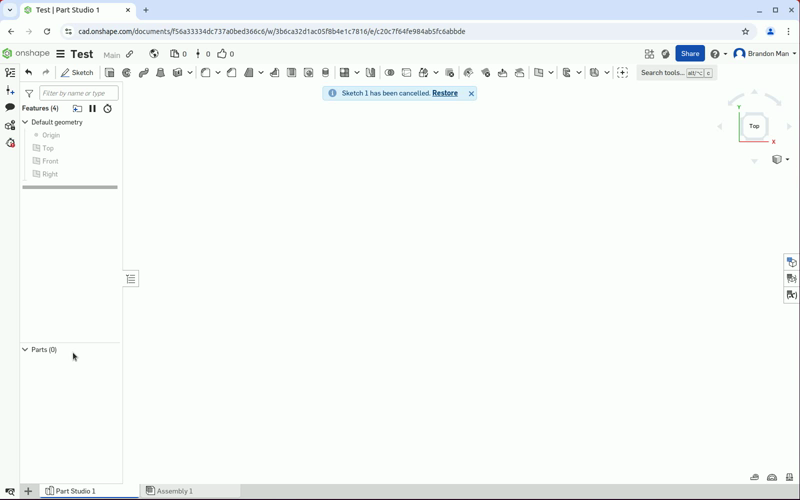
key(shift+p)
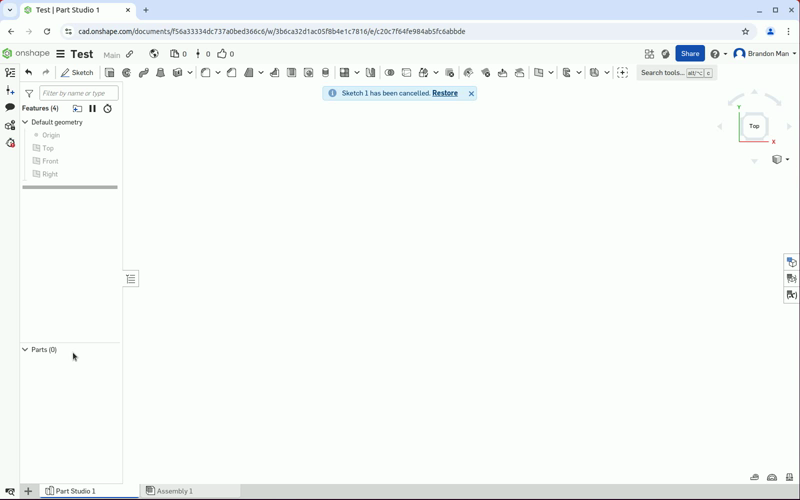
key(space)
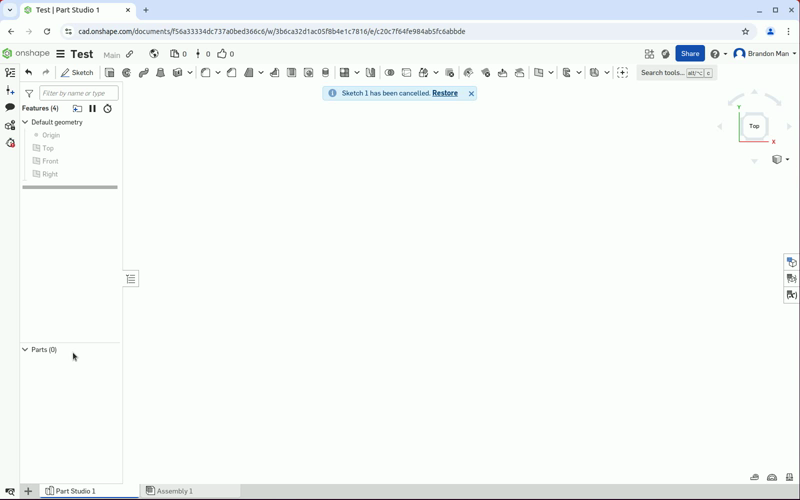
key_down(shift)
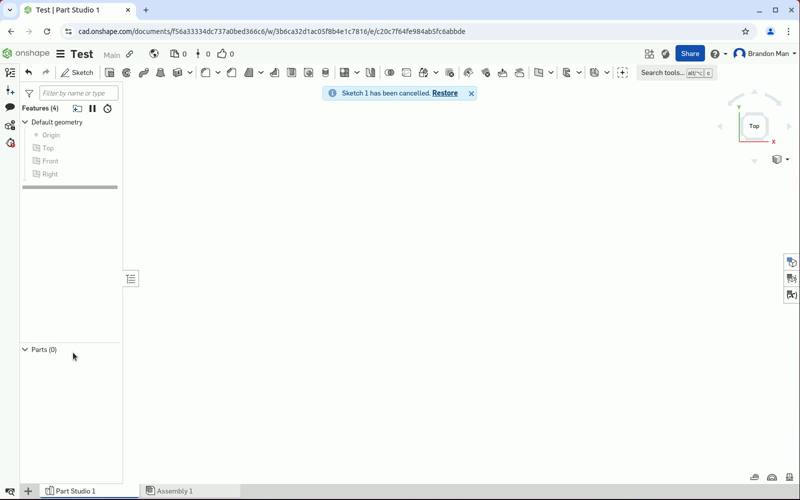
key(up)
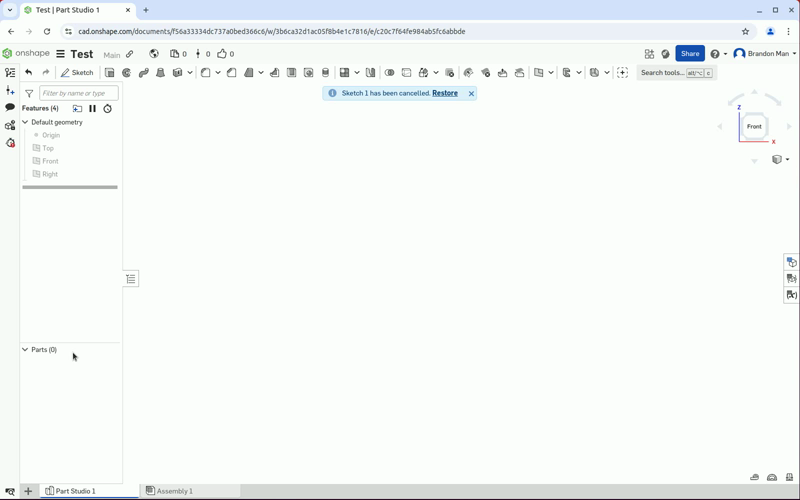
key_up(shift)
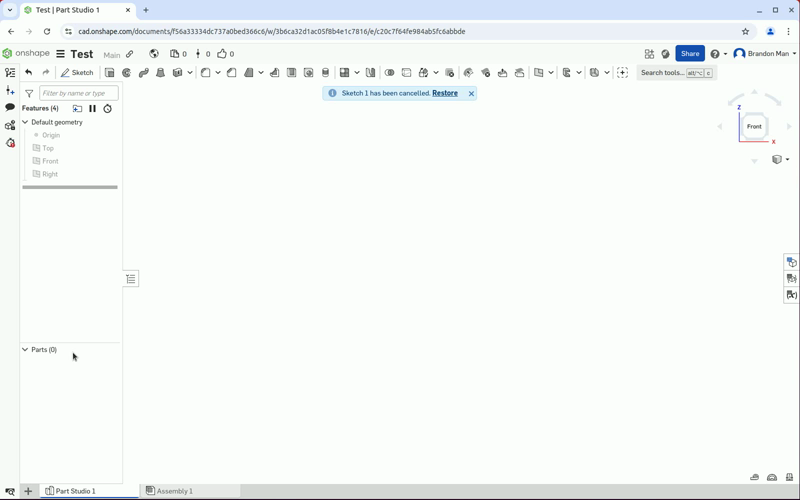
mouse_move(73, 352)
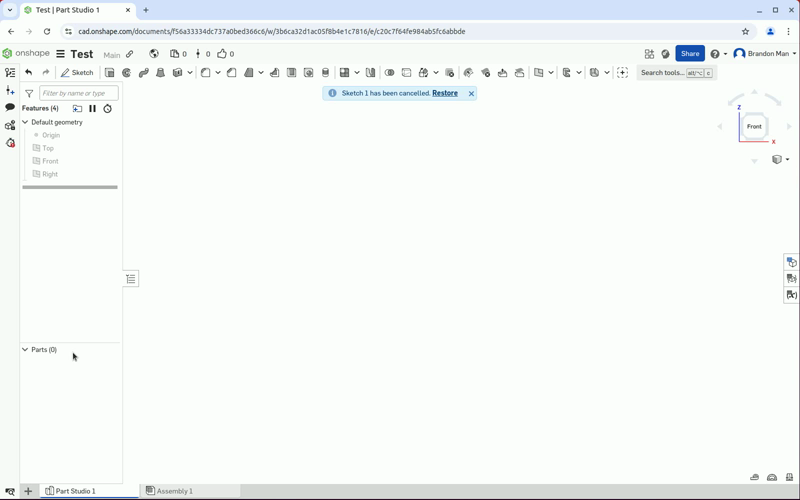
key(shift+y)
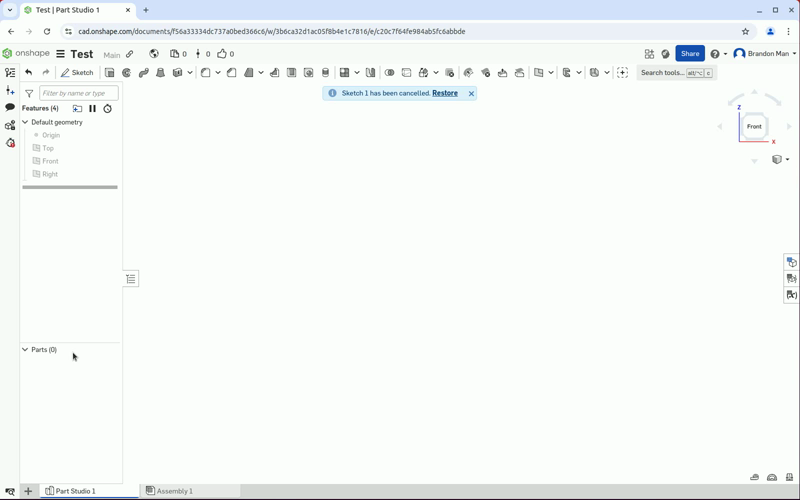
key(shift+s)
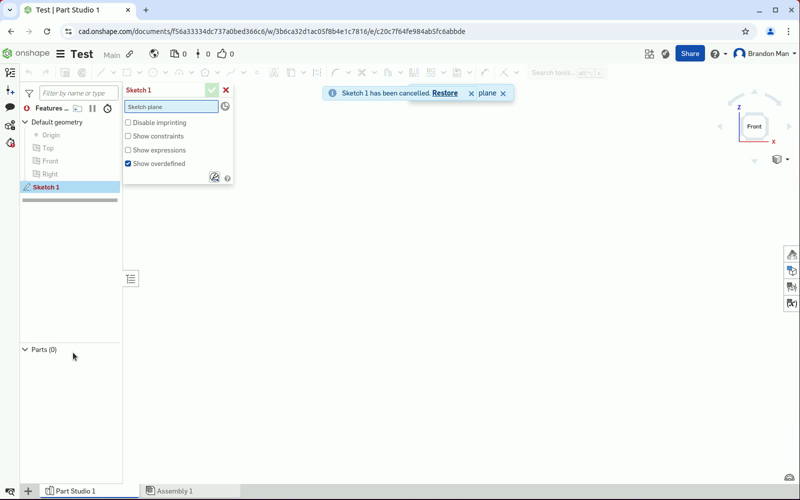
mouse_move(73, 163)
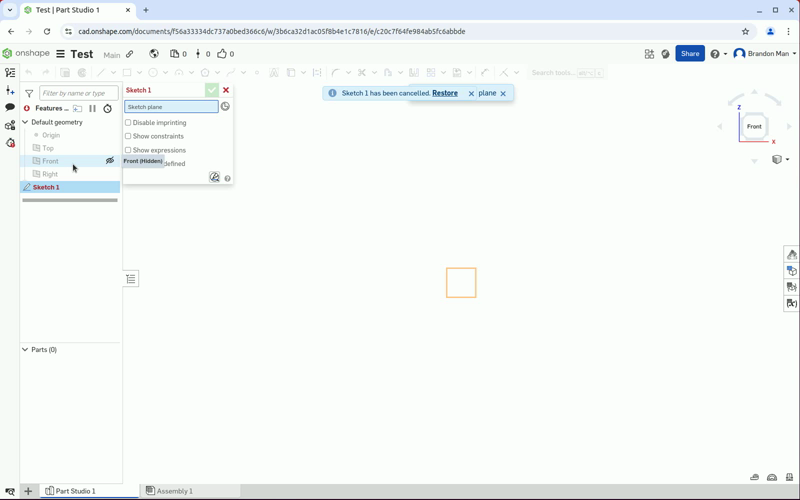
click(73, 163)
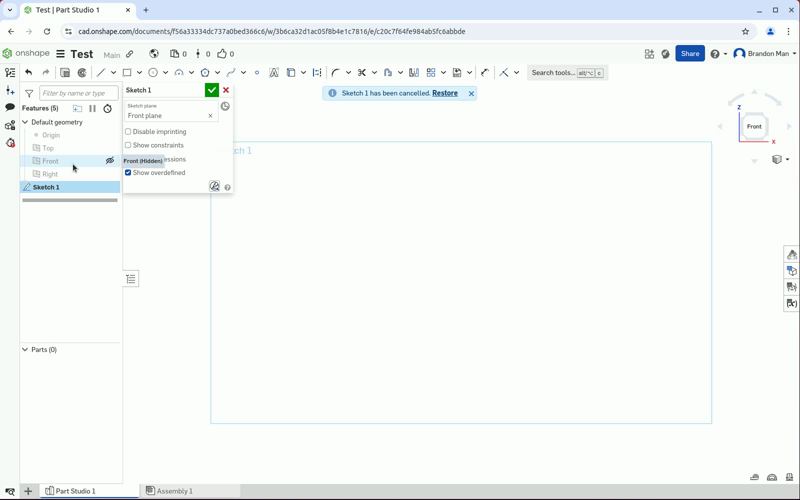
mouse_move(73, 352)
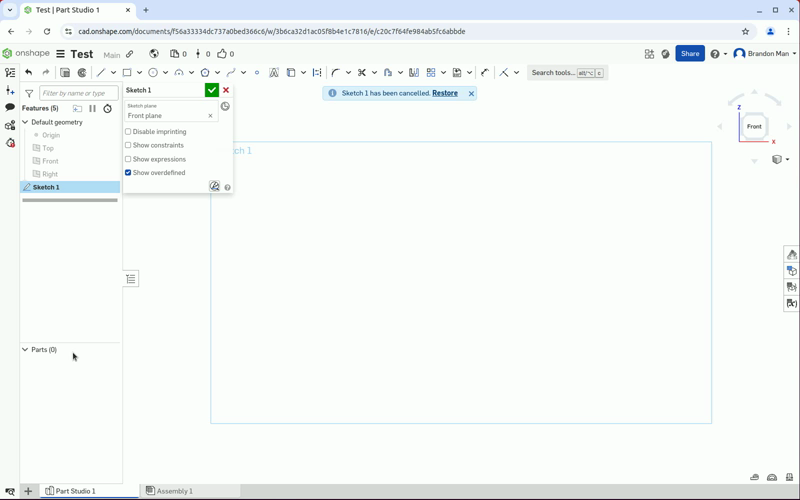
key(y)
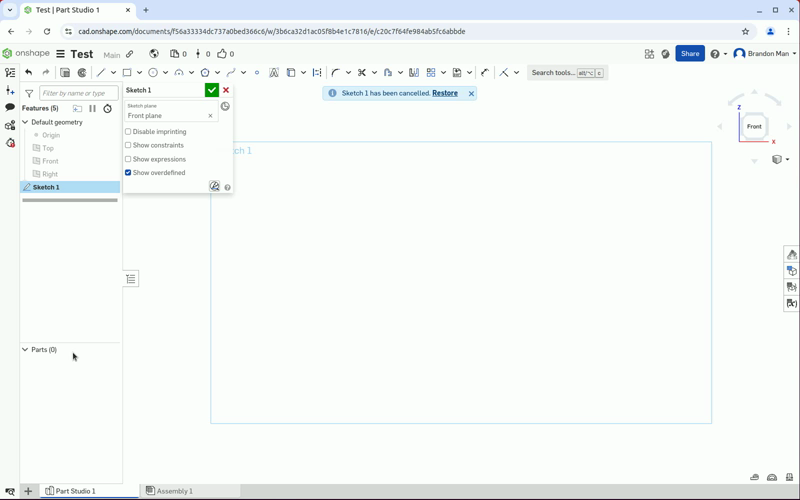
key(c)
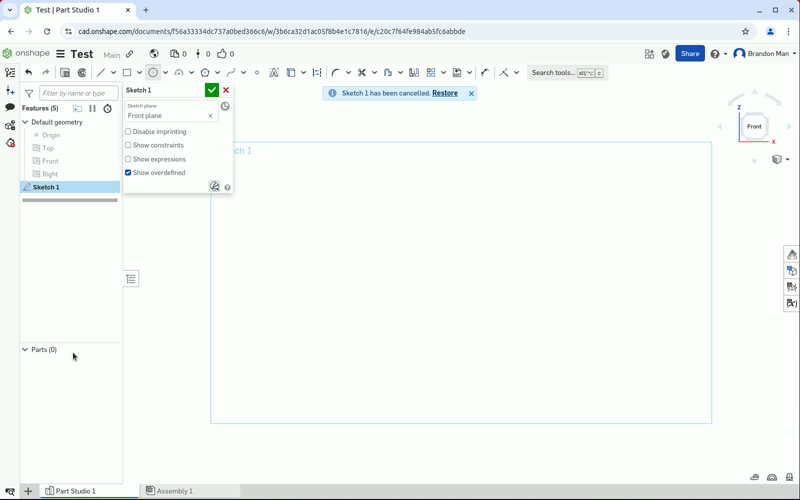
key_down(shift)
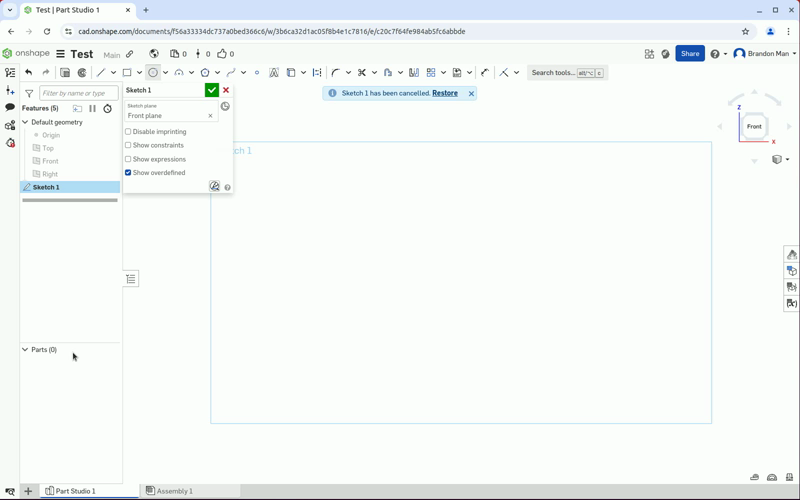
mouse_move(461, 282)
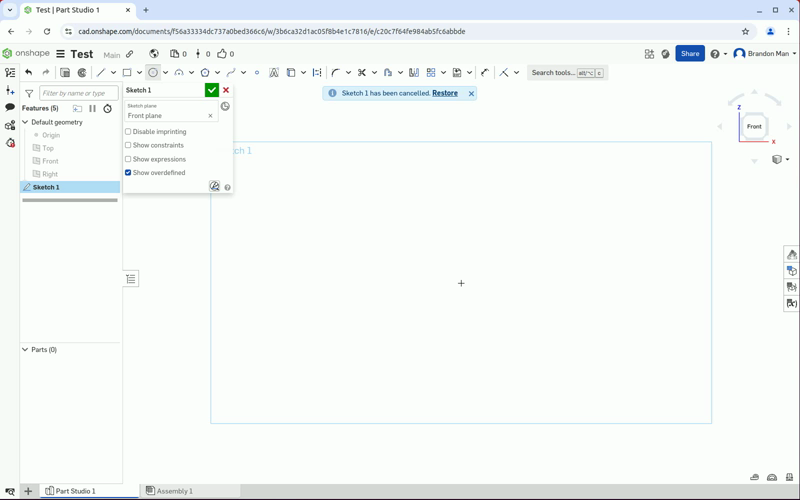
click(461, 282)
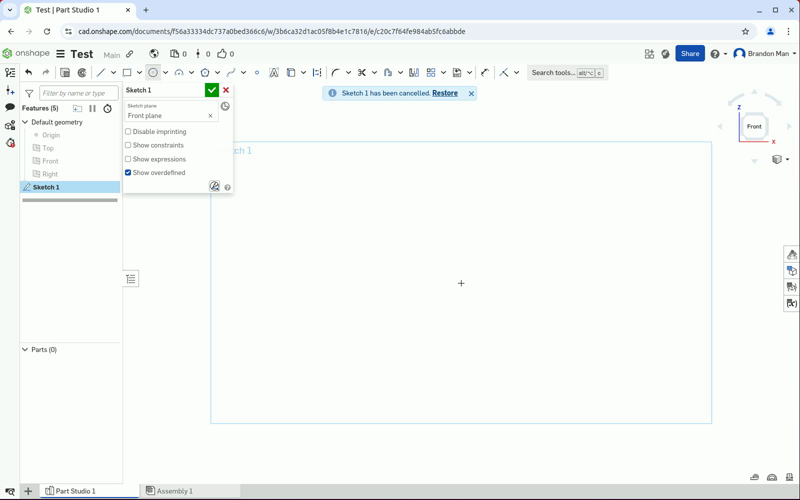
key_up(shift)
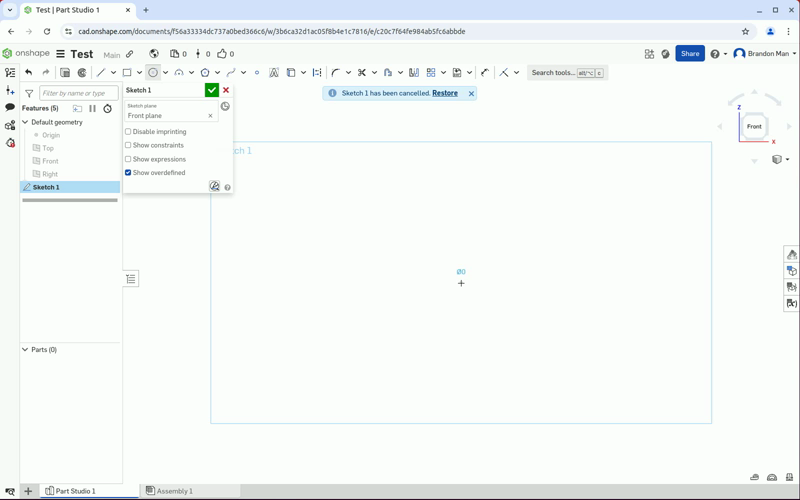
mouse_move(561, 282)
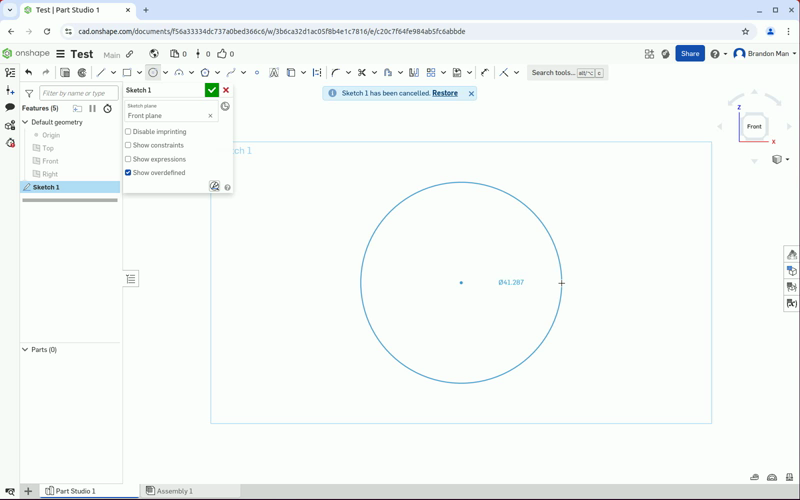
click(561, 282)
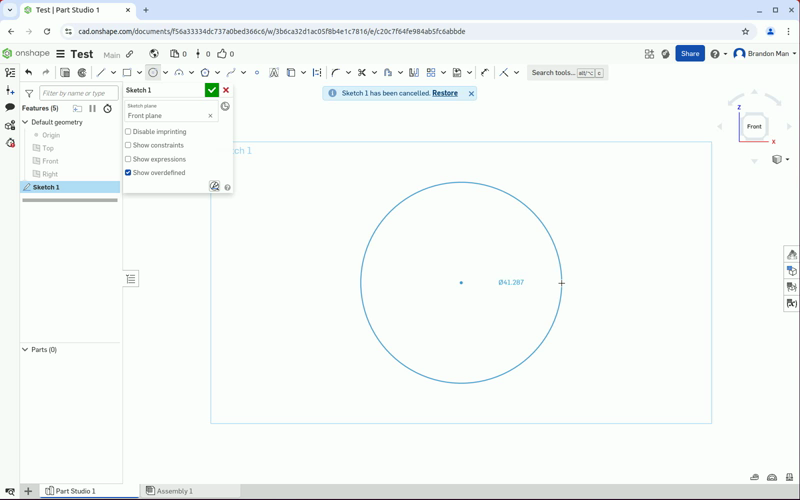
key(esc)
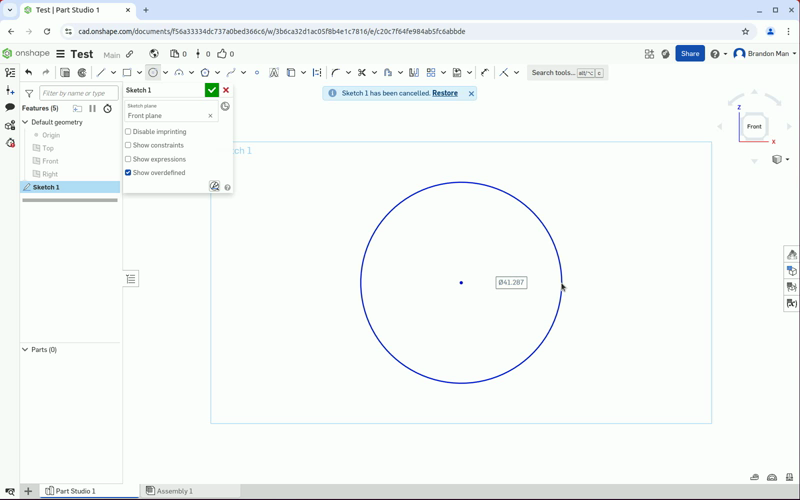
key(c)
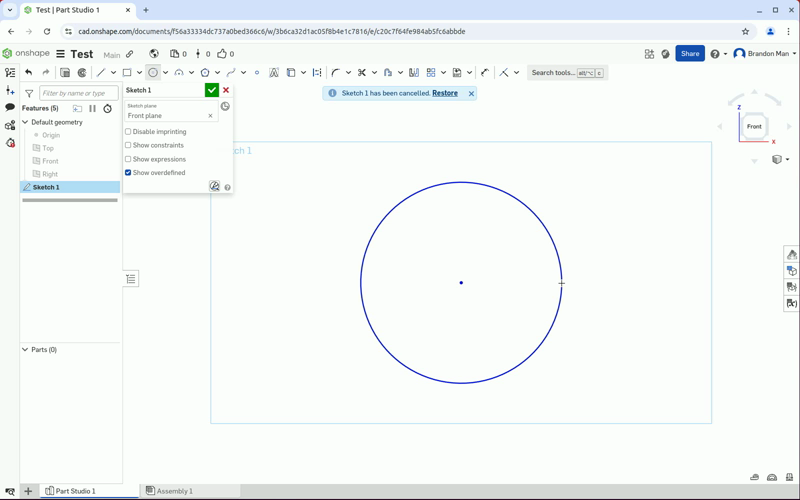
key_down(shift)
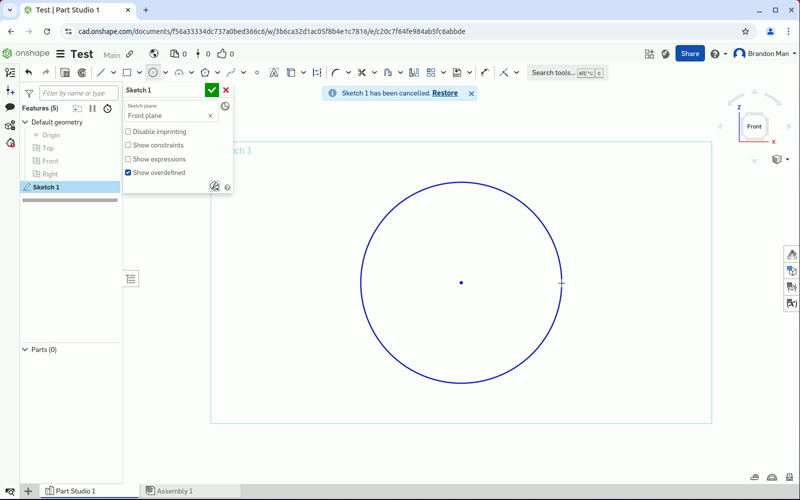
mouse_move(461, 282)
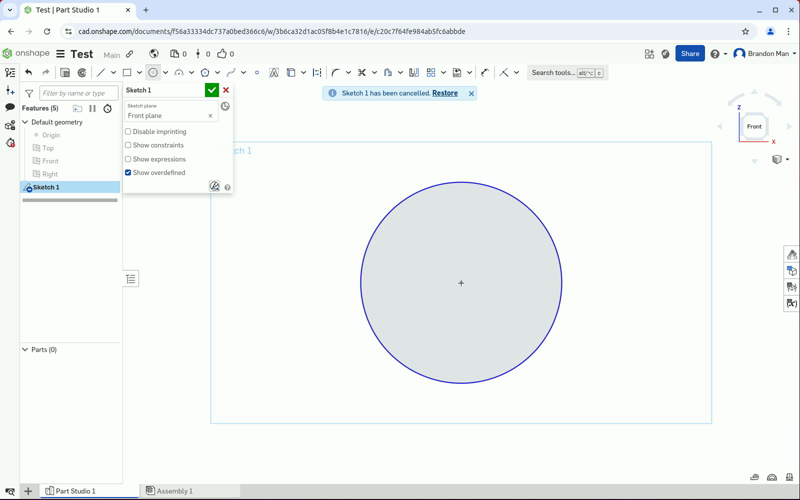
click(461, 282)
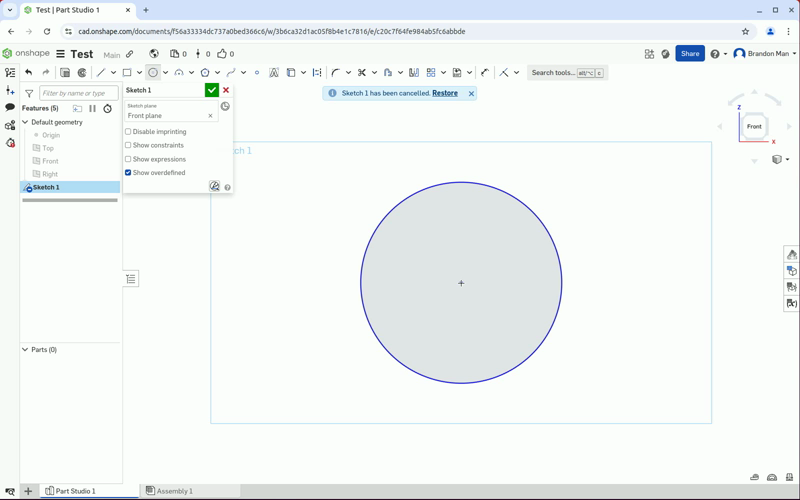
key_up(shift)
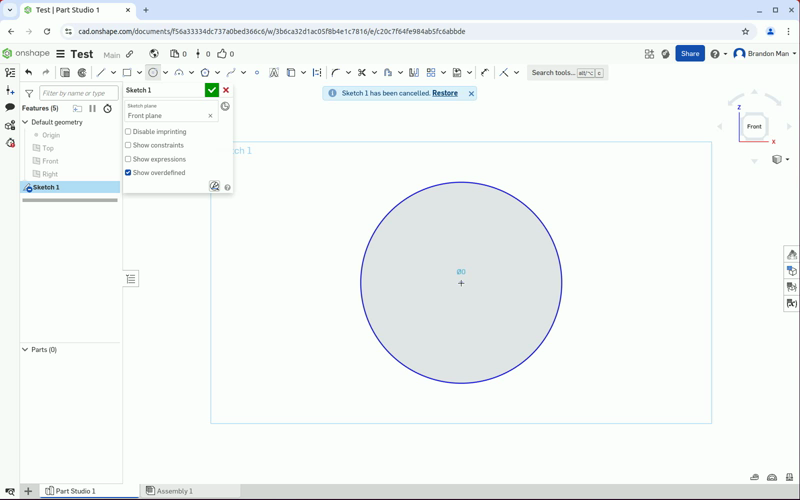
mouse_move(532, 282)
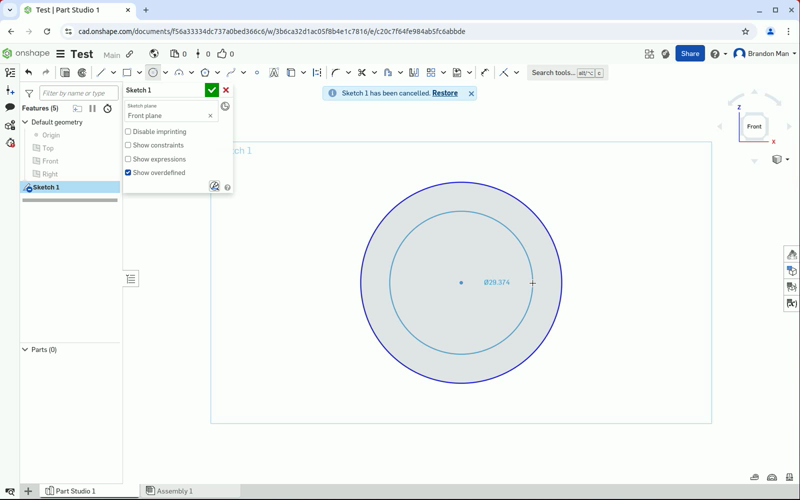
click(532, 282)
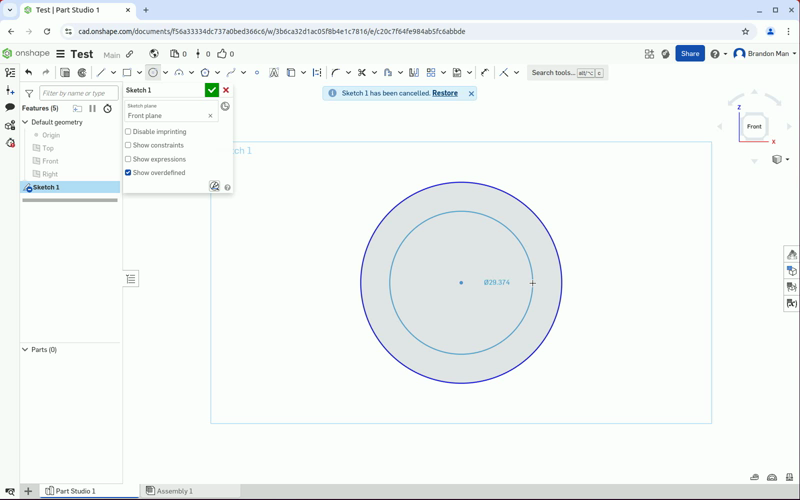
key(esc)
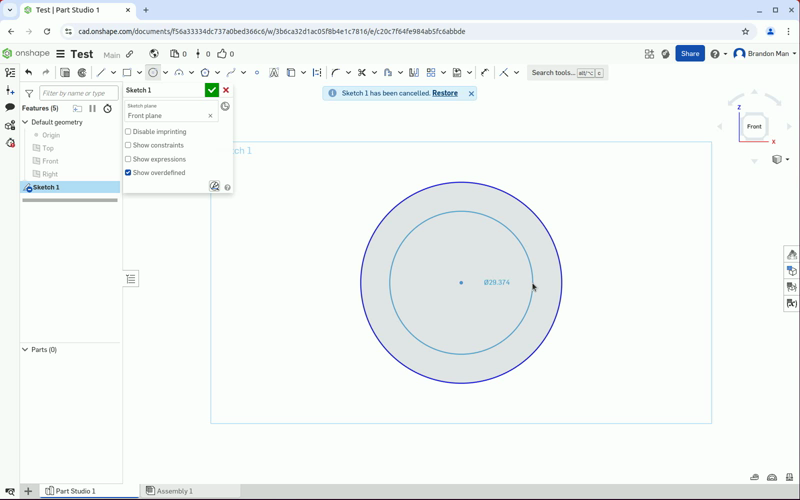
mouse_move(518, 213)
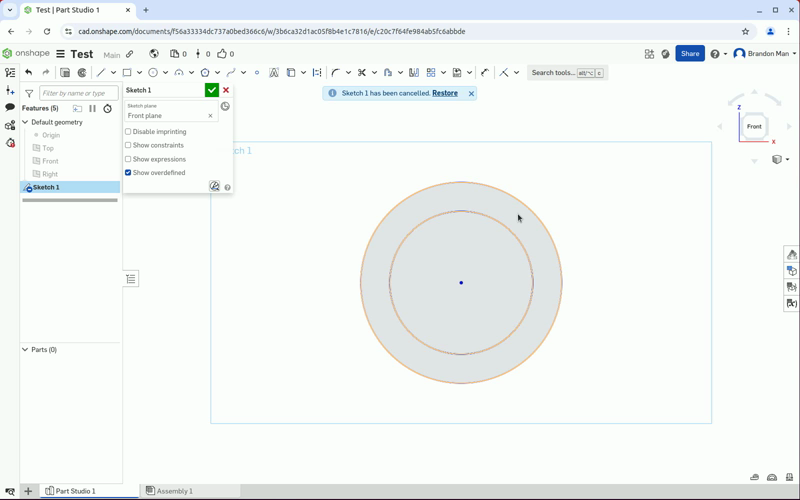
click(518, 213)
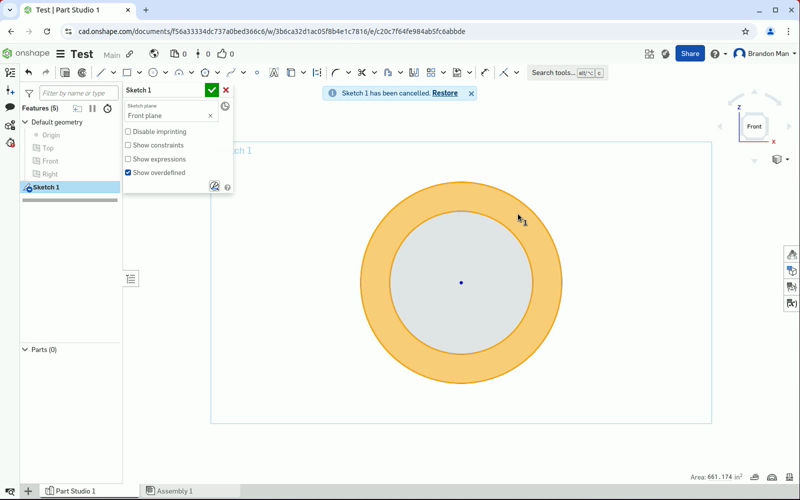
mouse_move(73, 352)
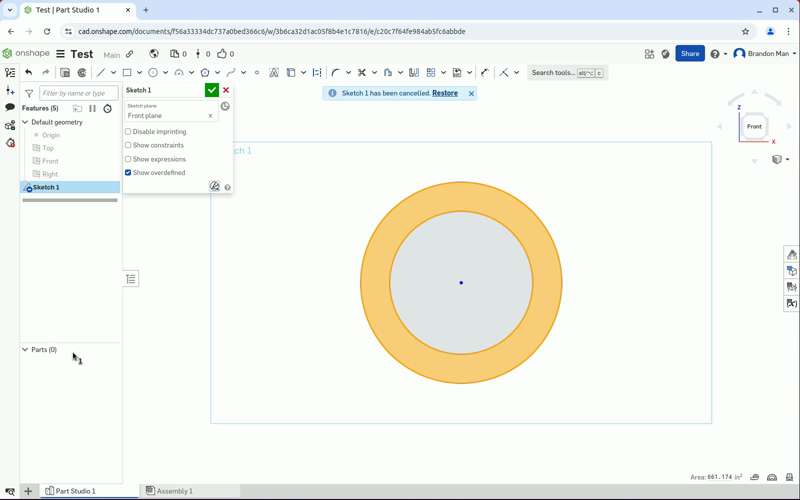
key(shift+y)
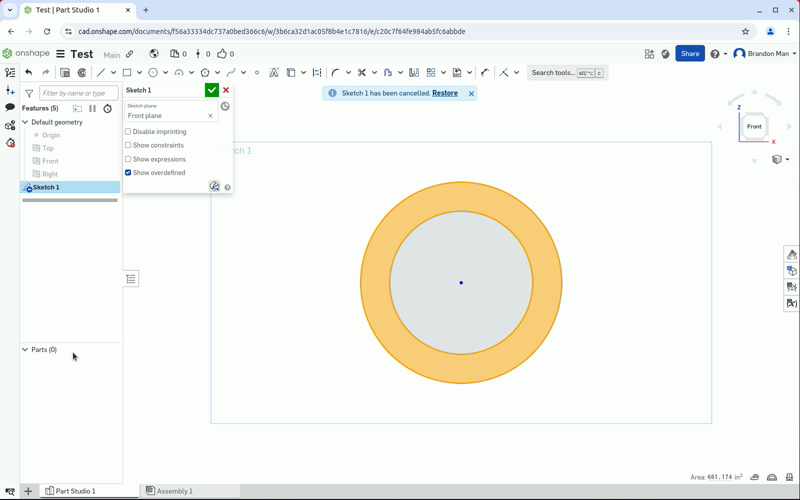
key(shift+e)
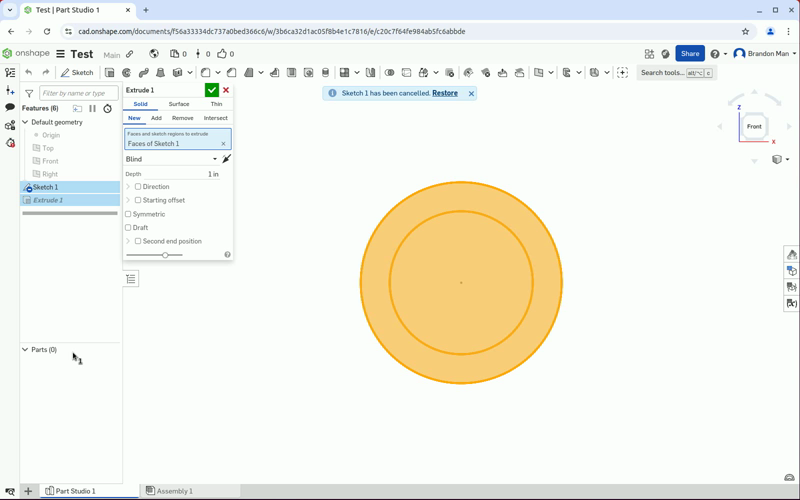
mouse_move(143, 106)
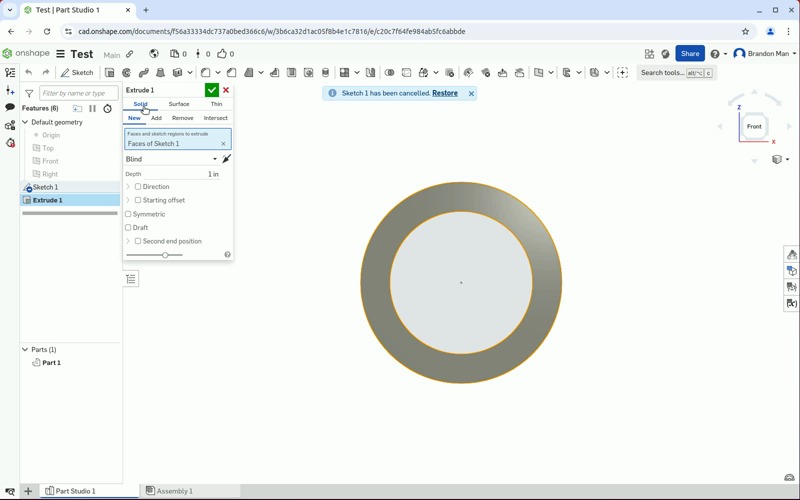
click(143, 106)
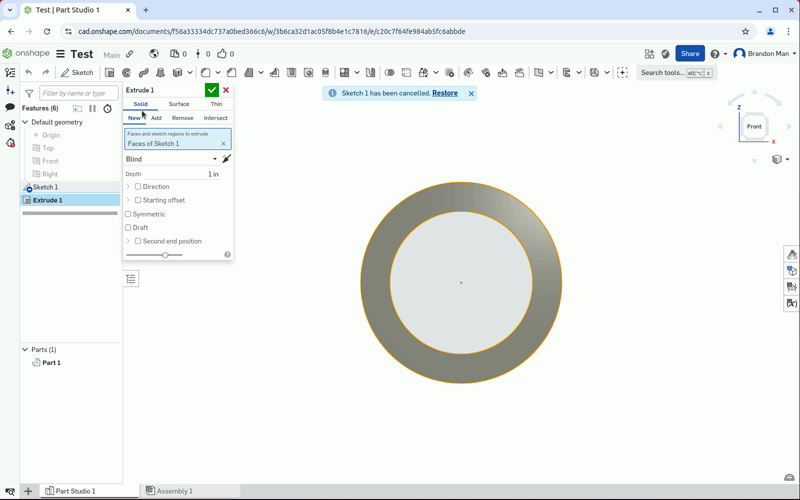
mouse_move(137, 120)
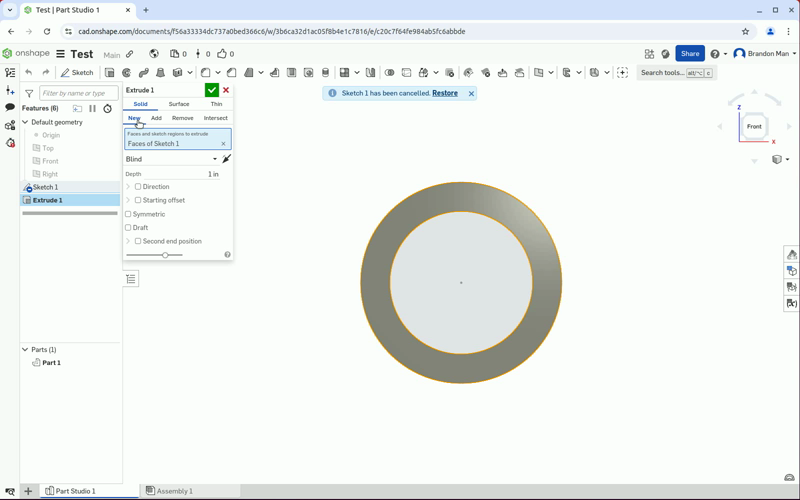
click(137, 120)
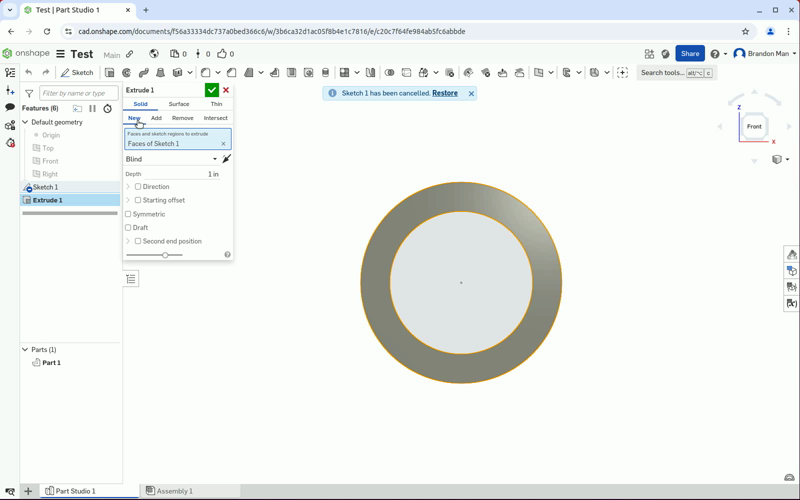
key(tab, 4)
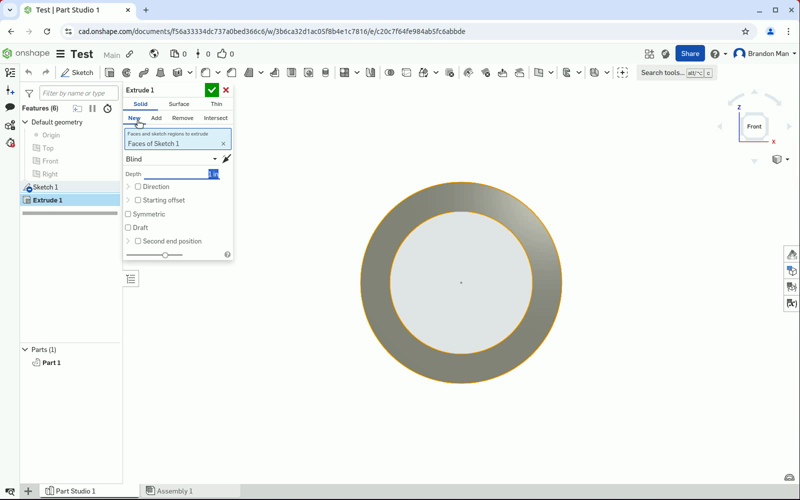
text(13.48)
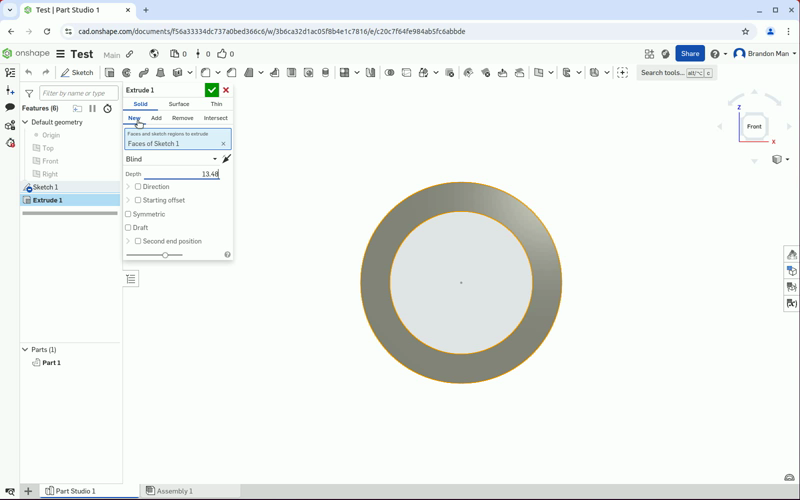
key(enter)
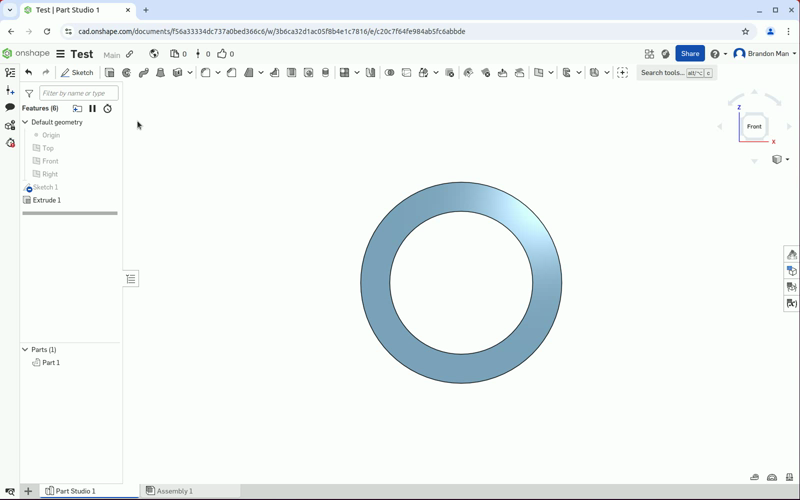
key(shift+h)
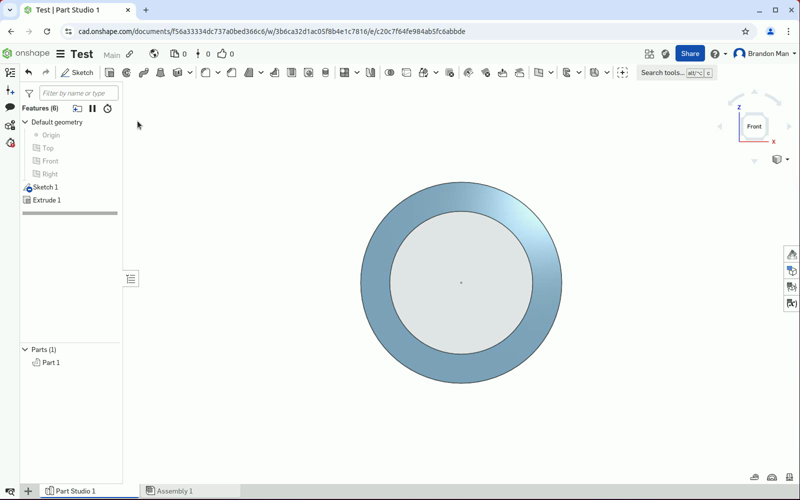
key(shift+h)
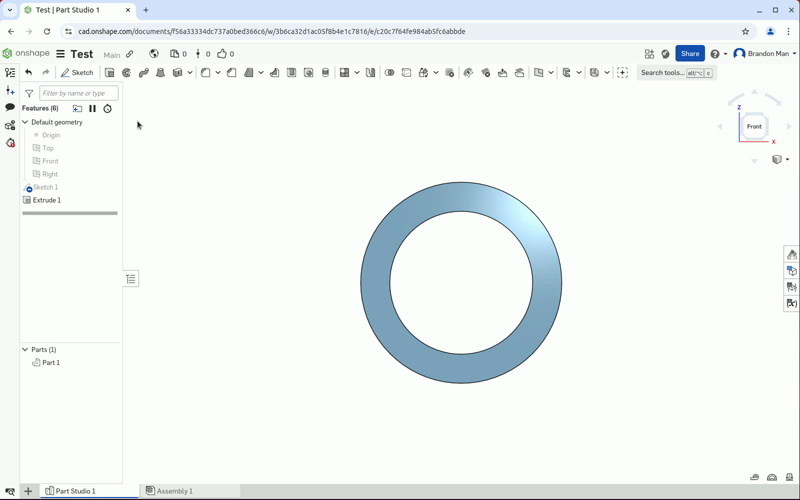
mouse_move(73, 189)
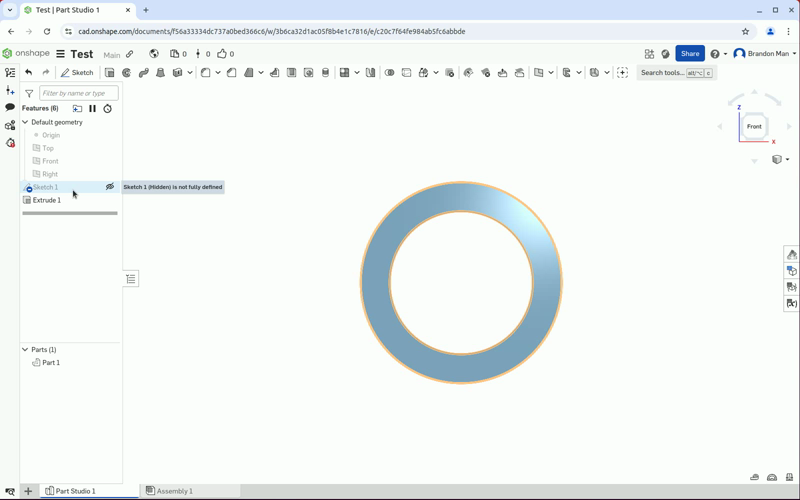
click(73, 189)
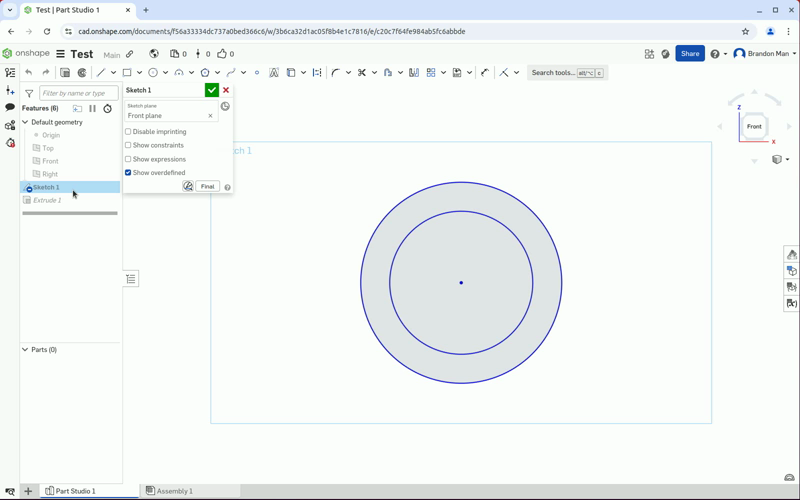
mouse_move(229, 92)
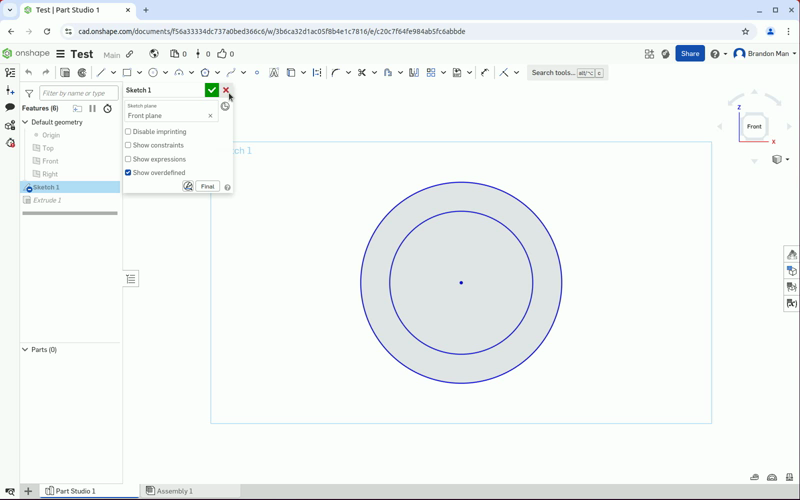
click(229, 92)
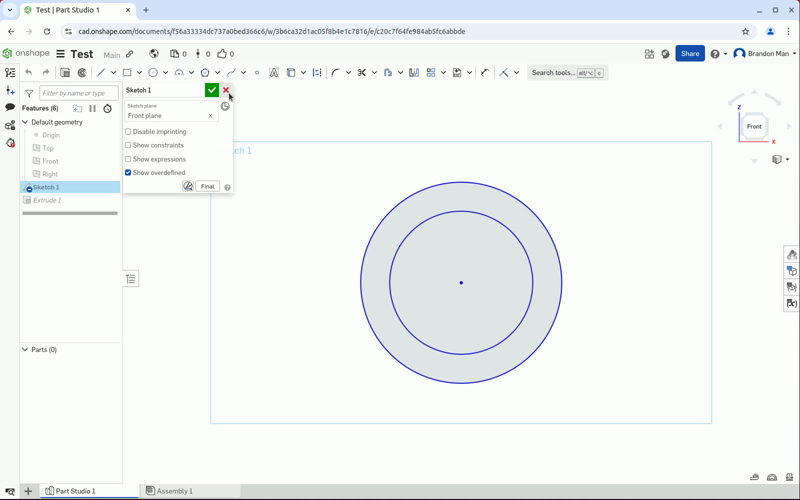
key(shift+s)
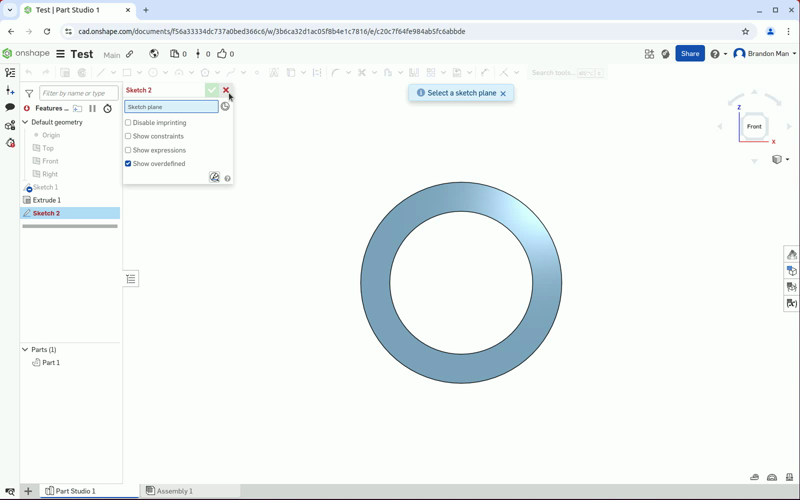
mouse_move(73, 163)
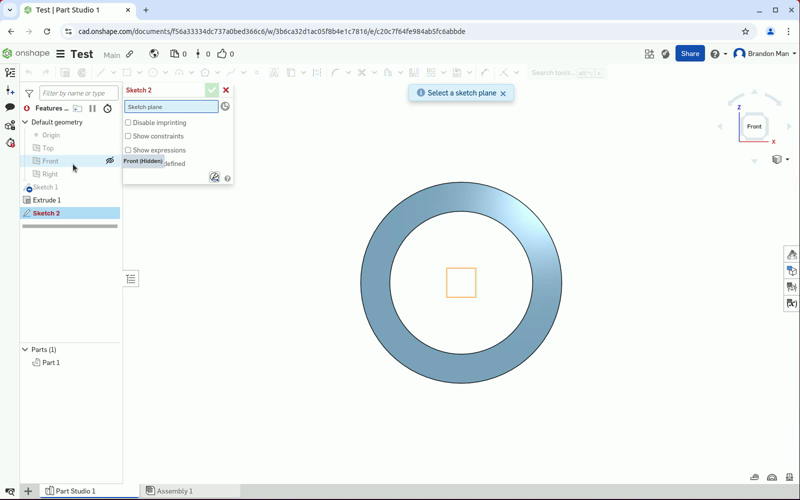
click(73, 163)
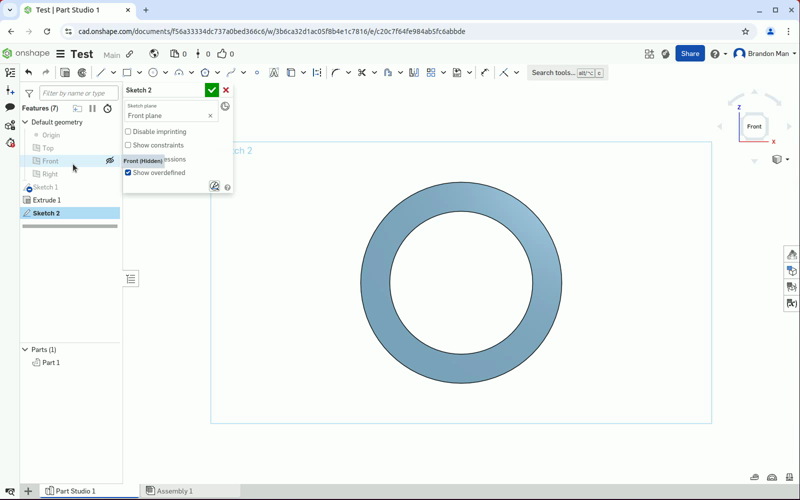
mouse_move(73, 352)
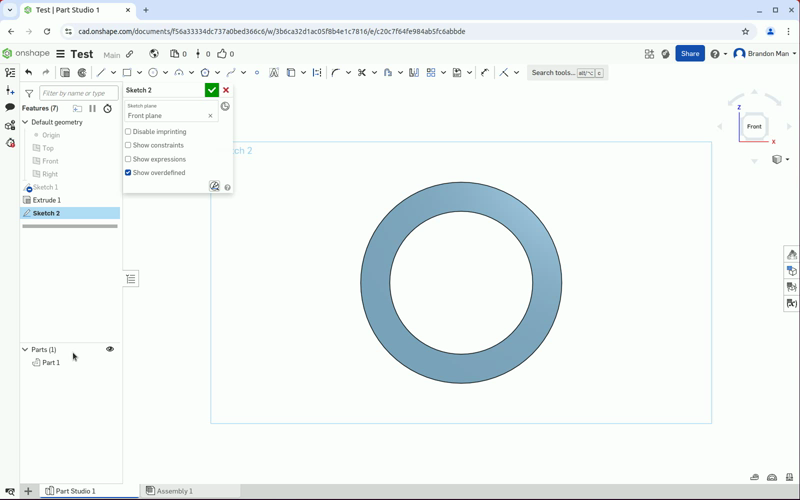
key(y)
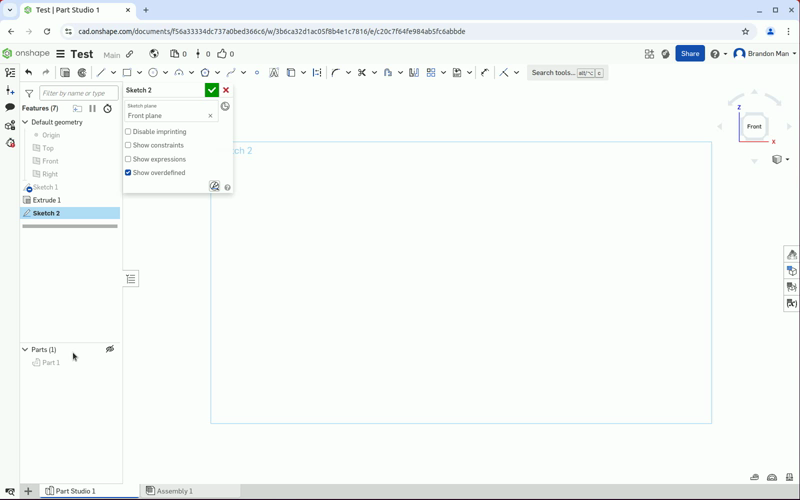
key(c)
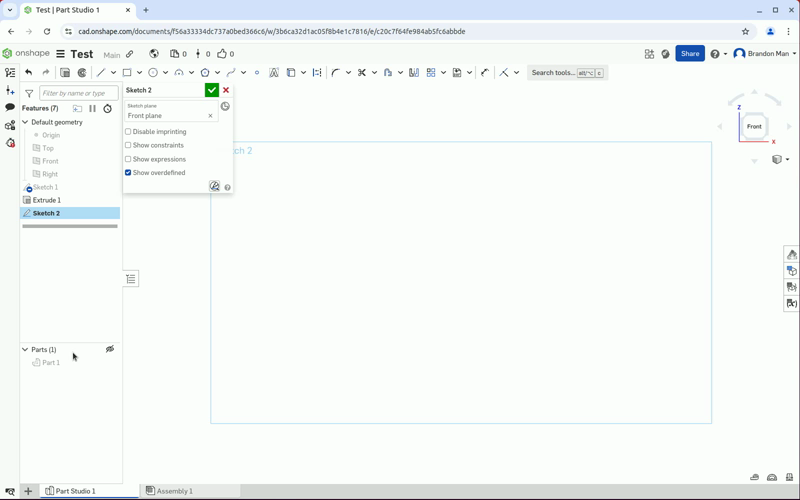
key_down(shift)
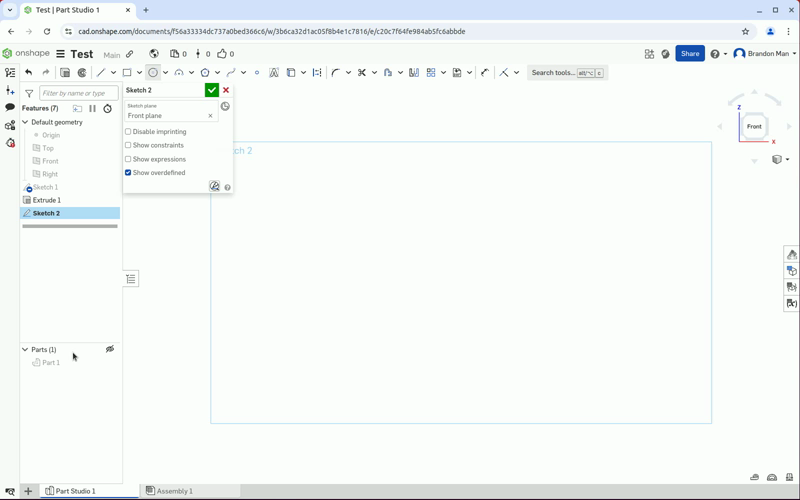
mouse_move(461, 282)
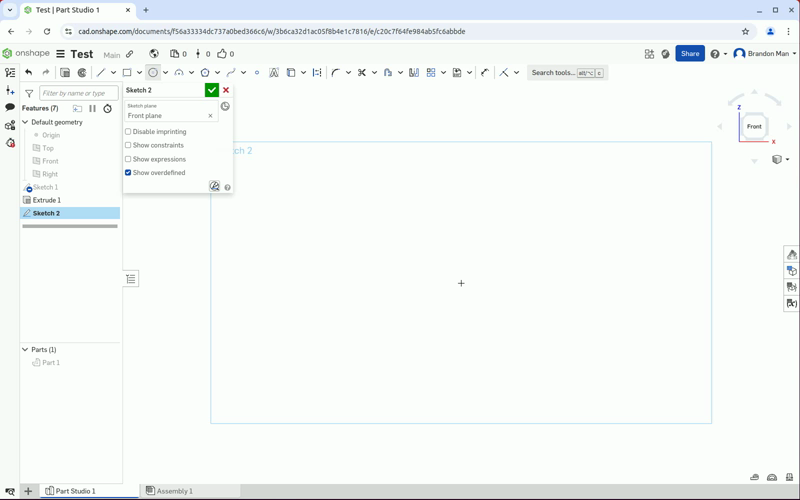
click(461, 282)
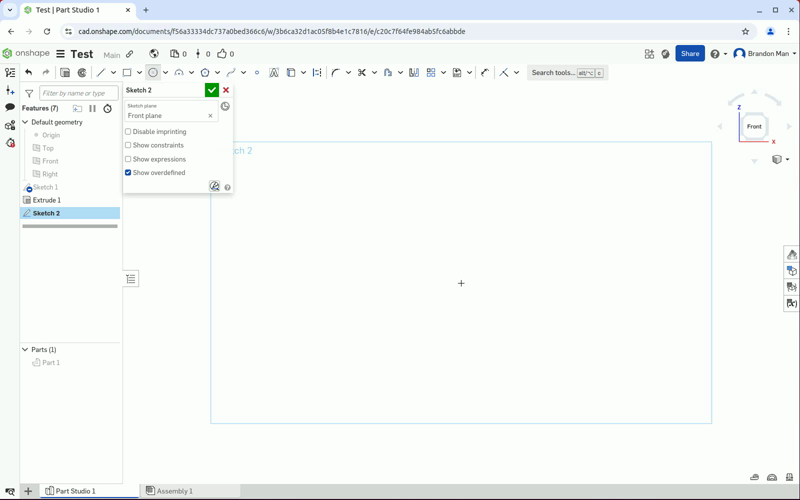
key_up(shift)
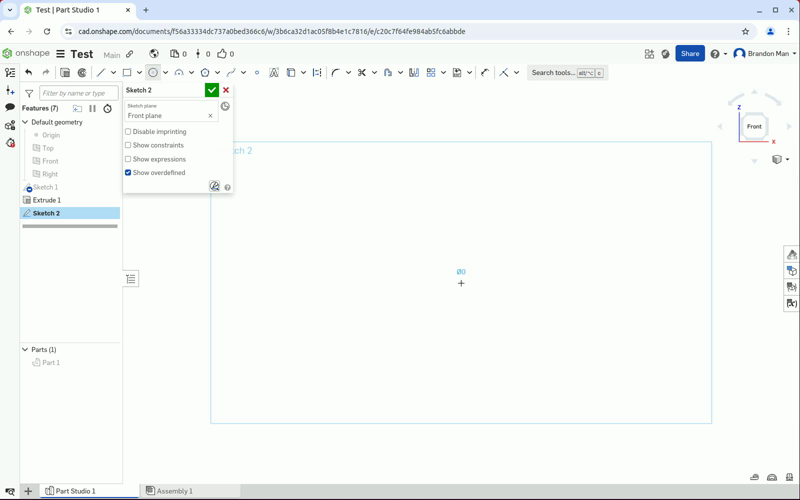
mouse_move(574, 282)
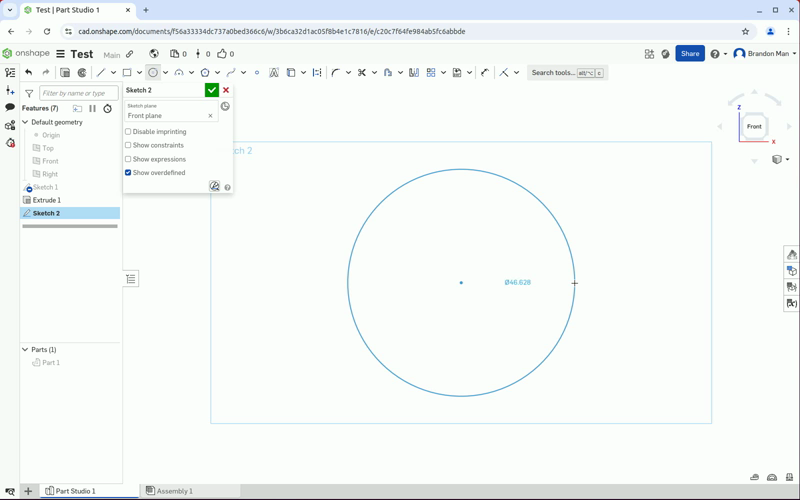
click(574, 282)
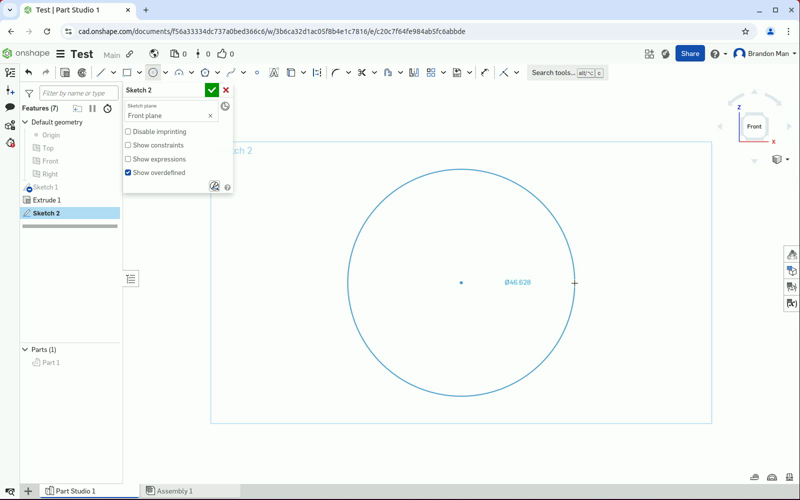
key(esc)
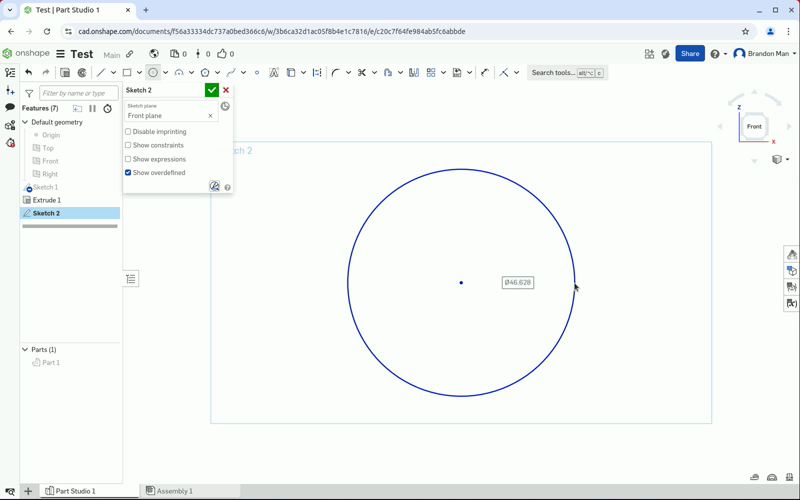
key(c)
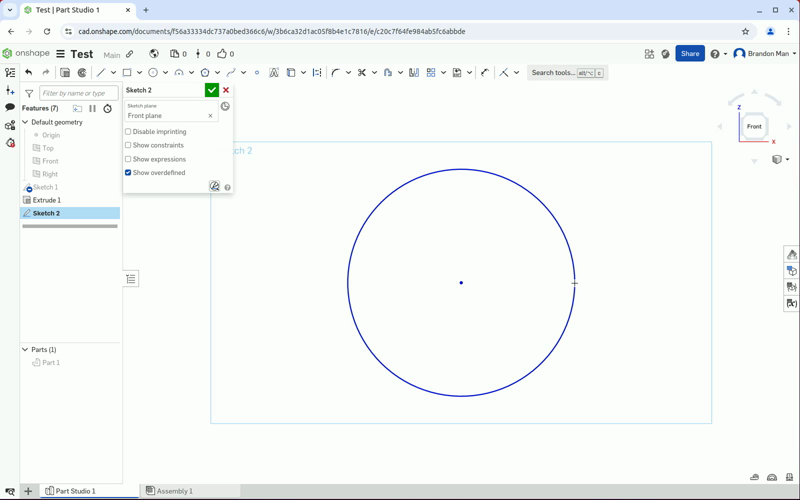
key_down(shift)
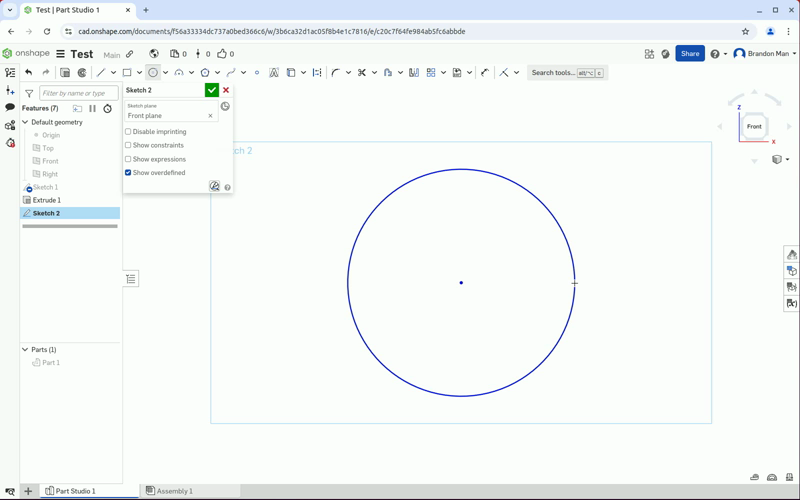
mouse_move(461, 282)
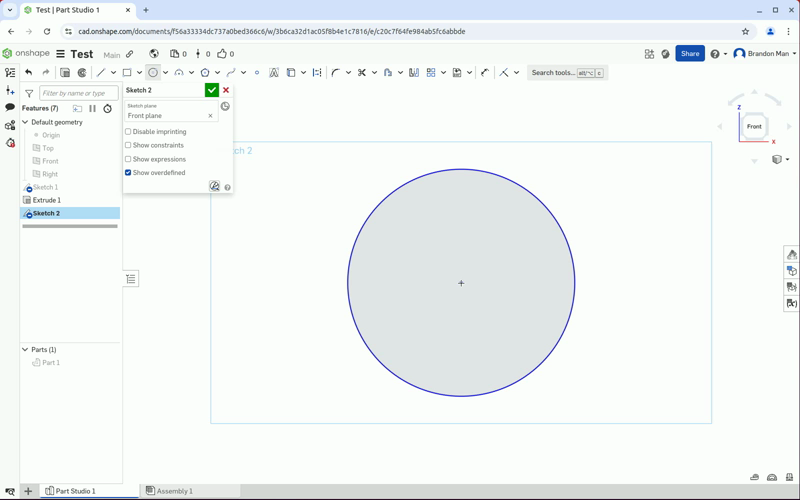
click(461, 282)
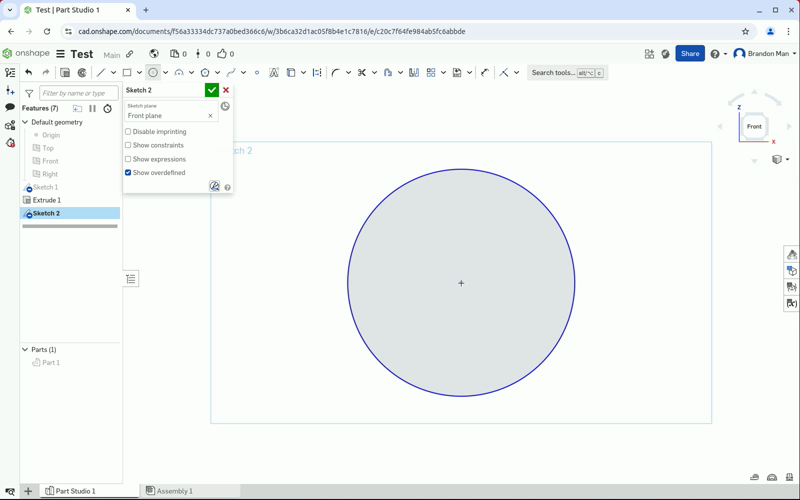
key_up(shift)
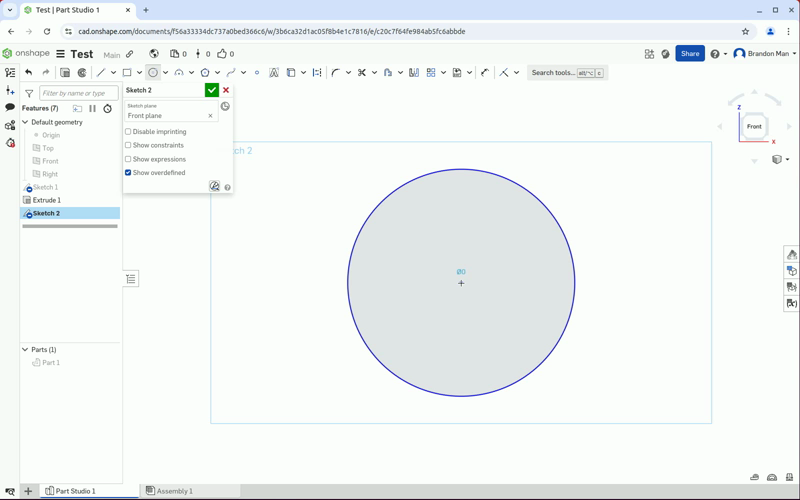
mouse_move(560, 282)
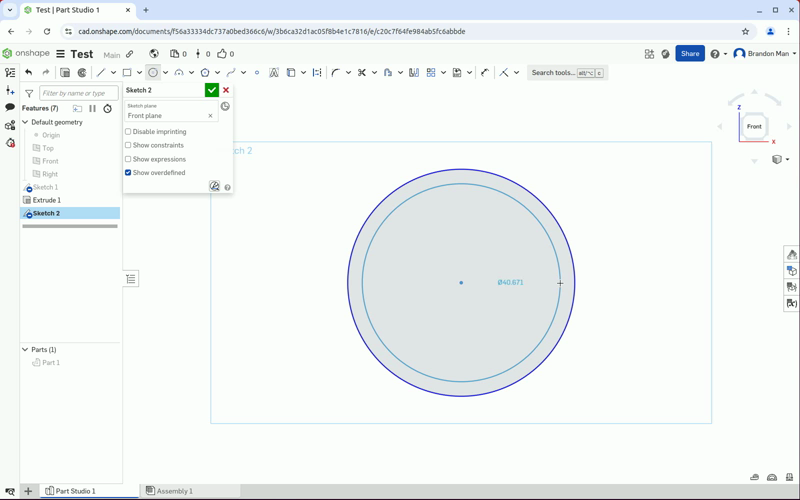
click(560, 282)
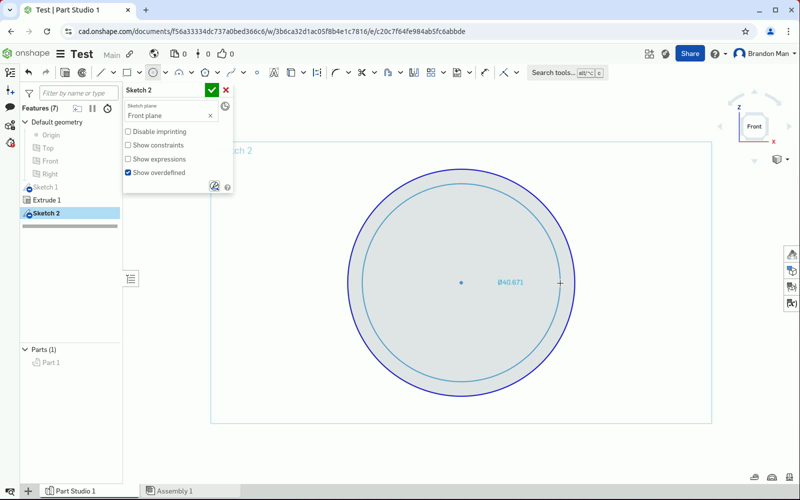
key(esc)
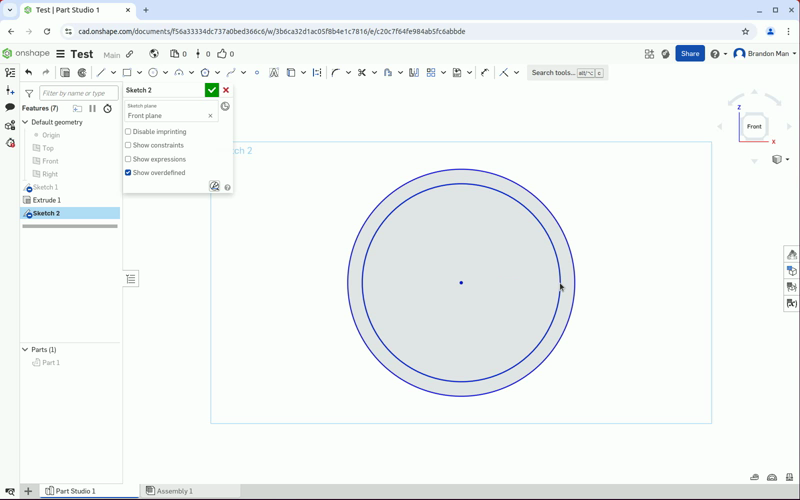
mouse_move(373, 341)
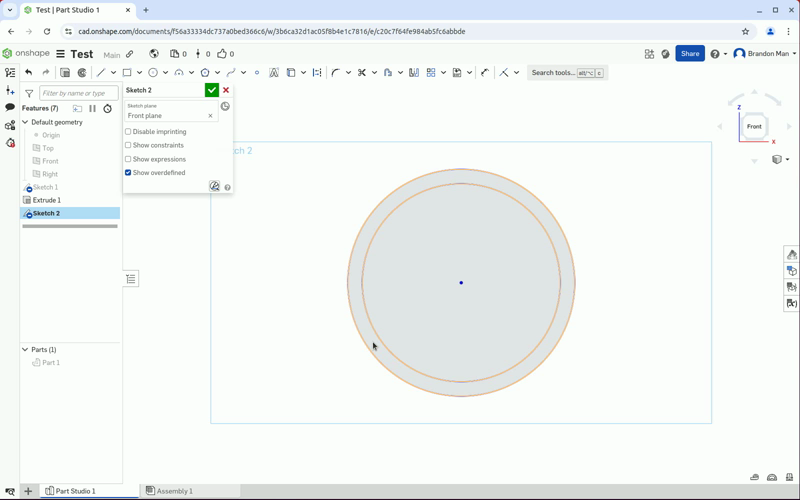
click(373, 341)
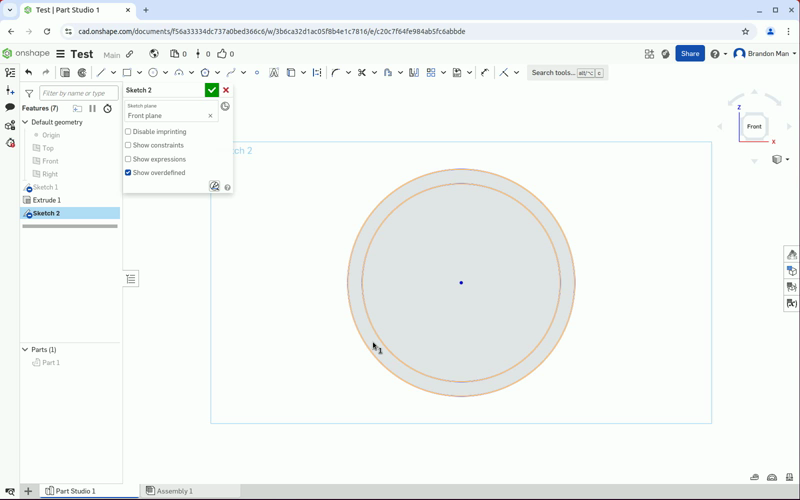
mouse_move(73, 352)
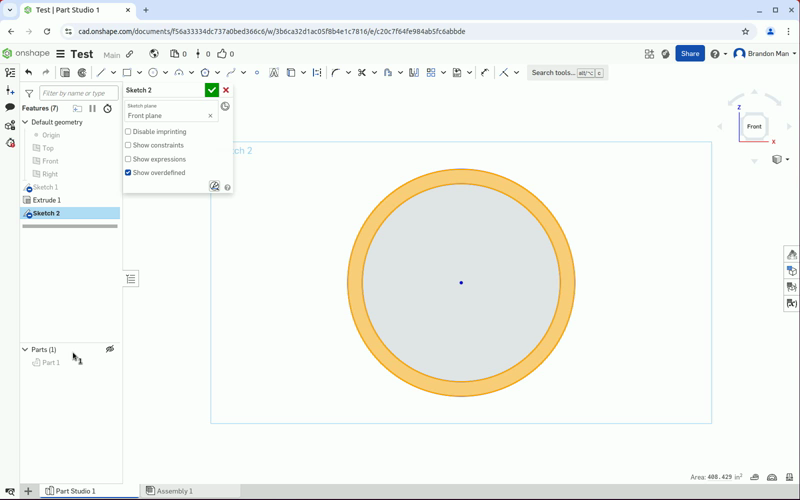
key(shift+y)
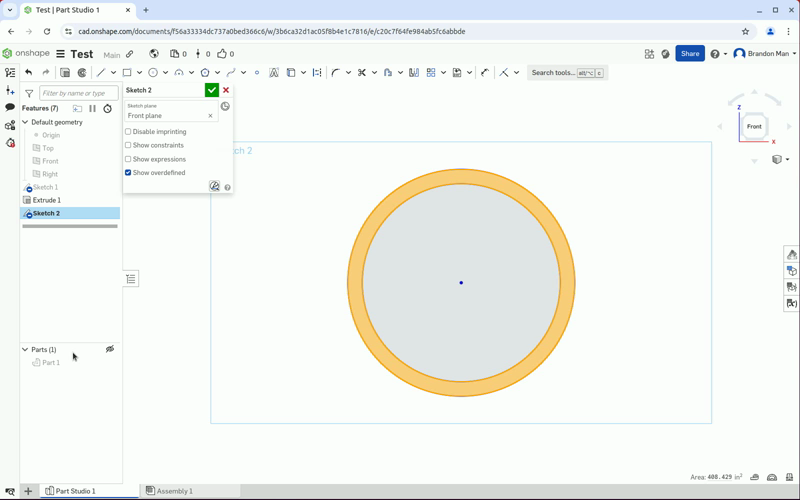
key(shift+e)
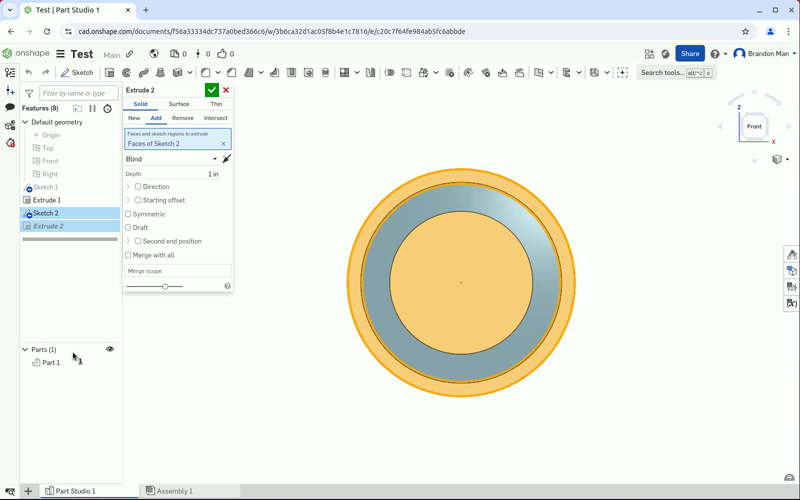
mouse_move(143, 106)
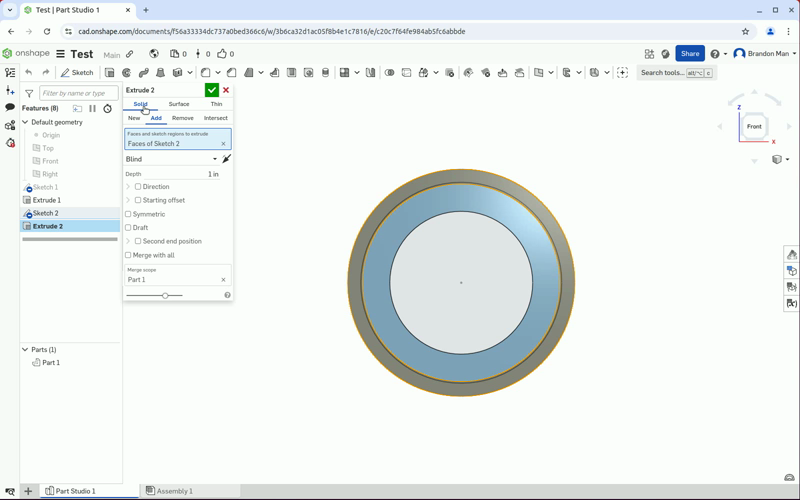
click(143, 106)
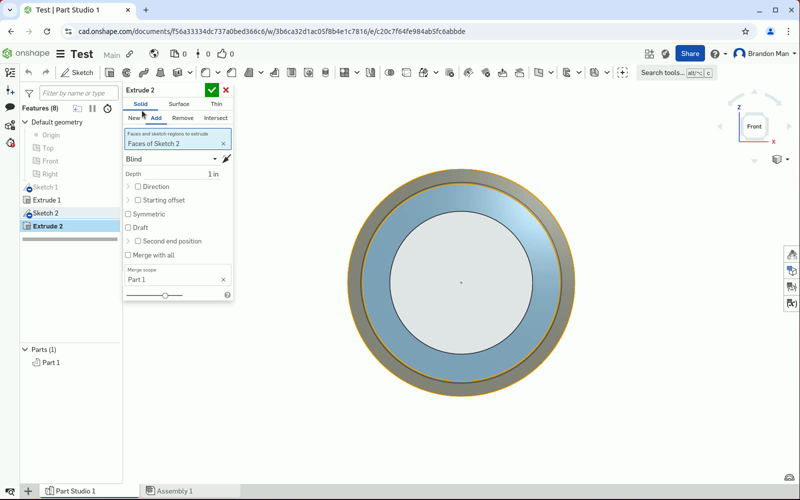
mouse_move(137, 120)
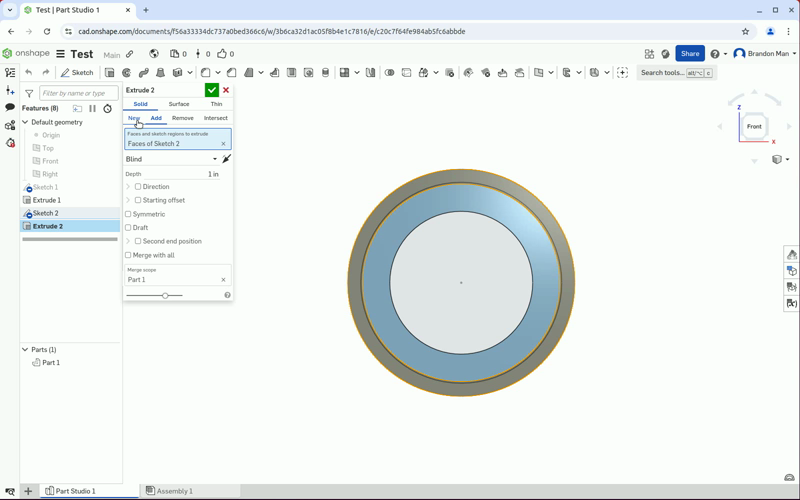
click(137, 120)
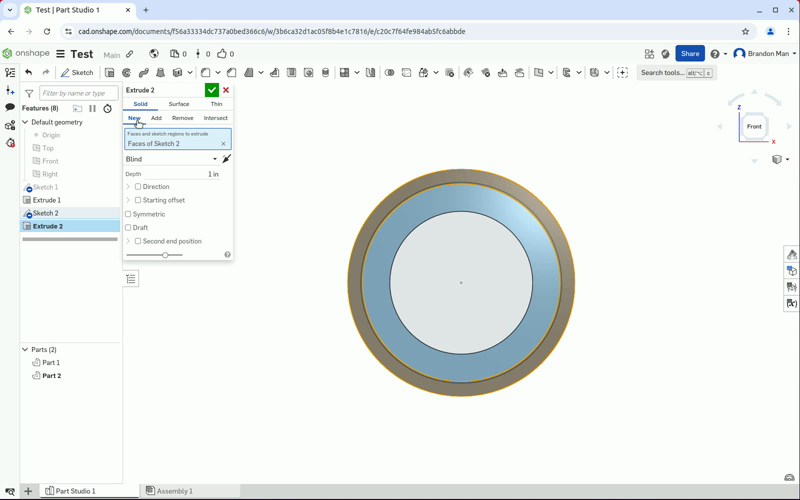
key(tab, 4)
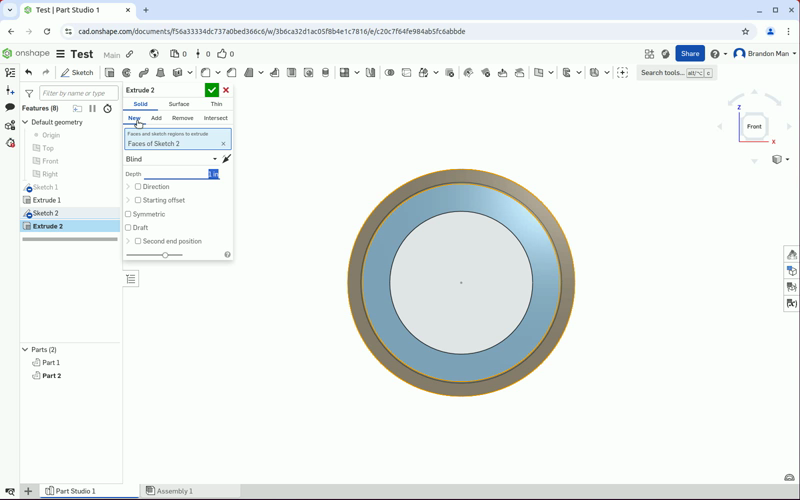
text(5.296)
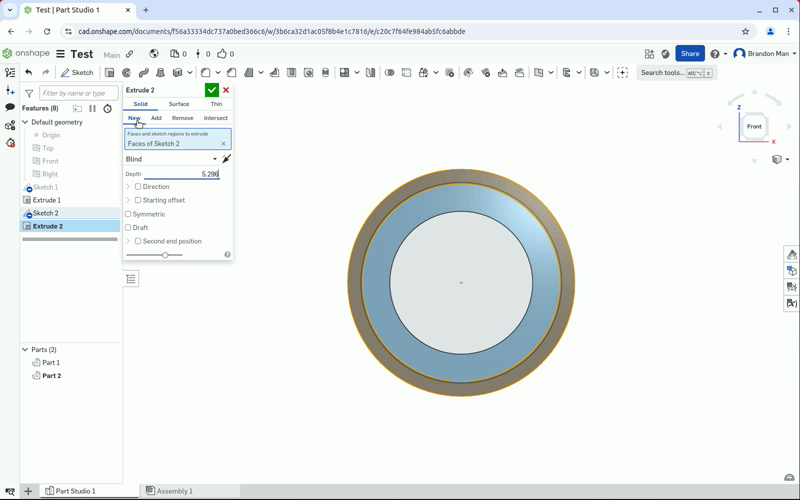
key(enter)
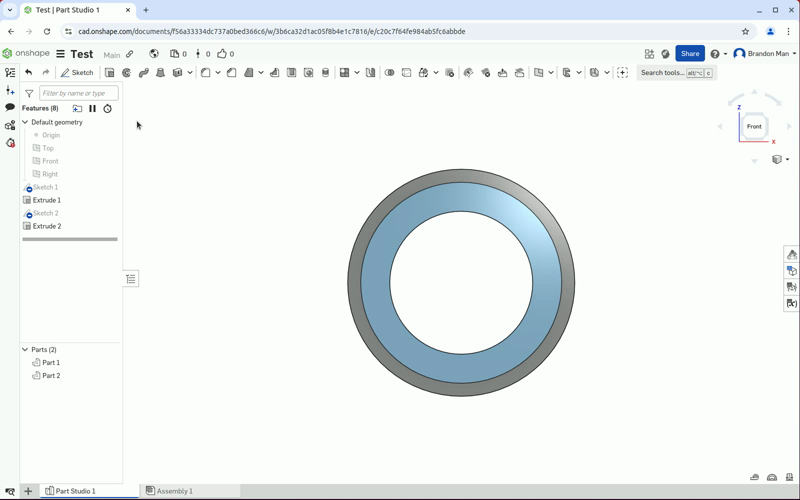
key(shift+h)
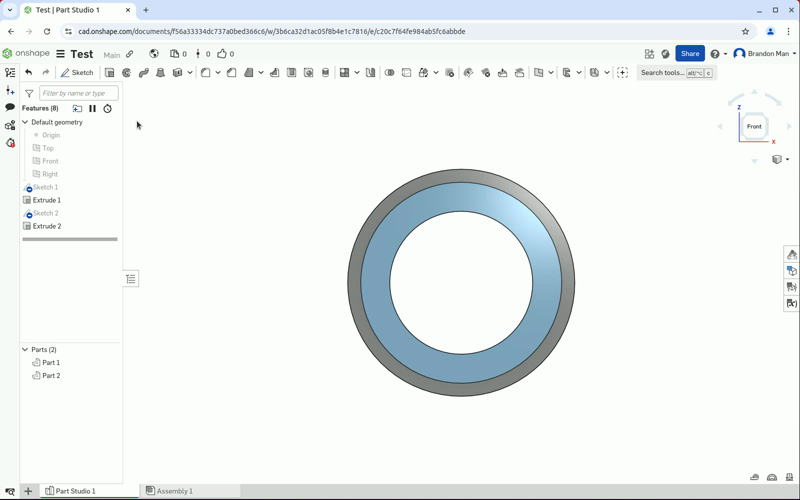
key(shift+h)
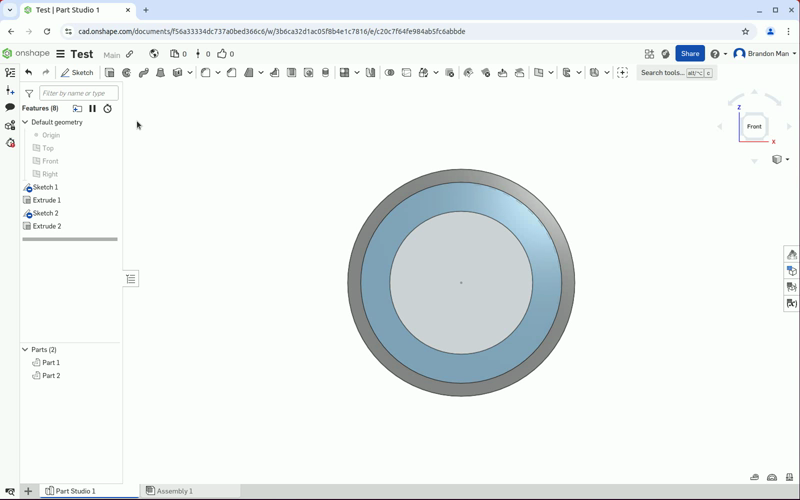
key(shift+7)
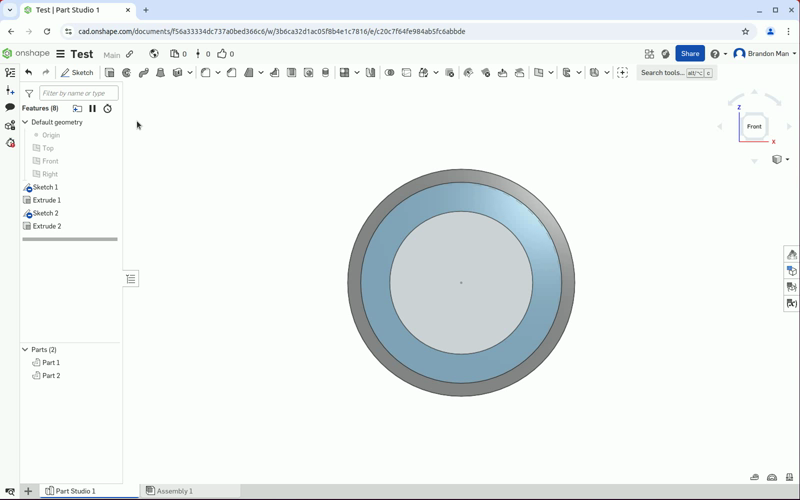
key(left, 2)
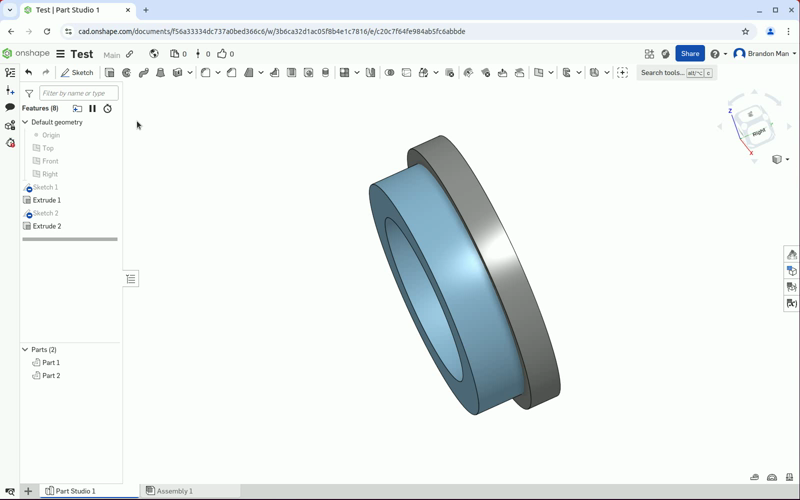
key(down, 2)
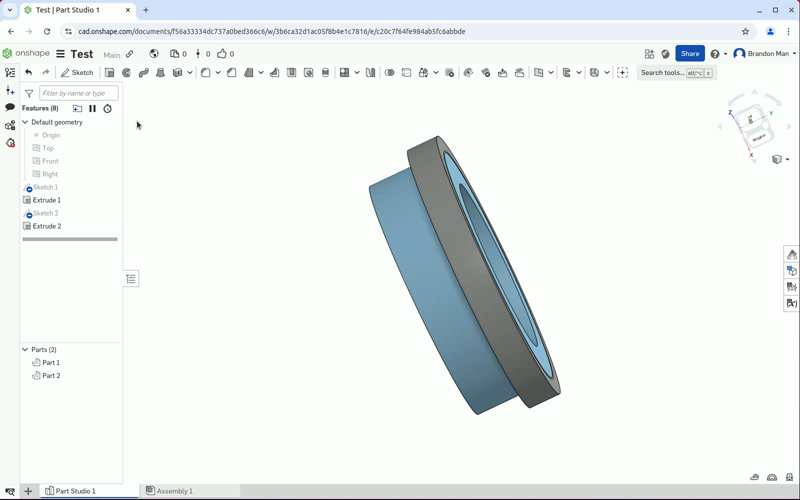
key(up, 2)
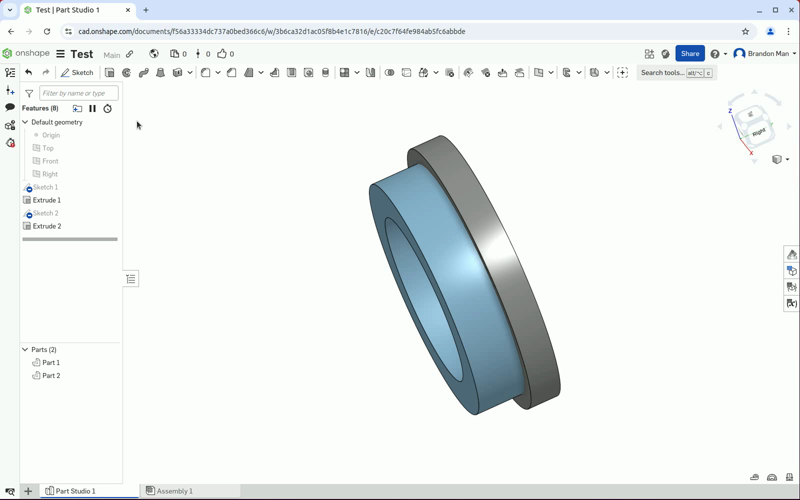
key(right, 2)
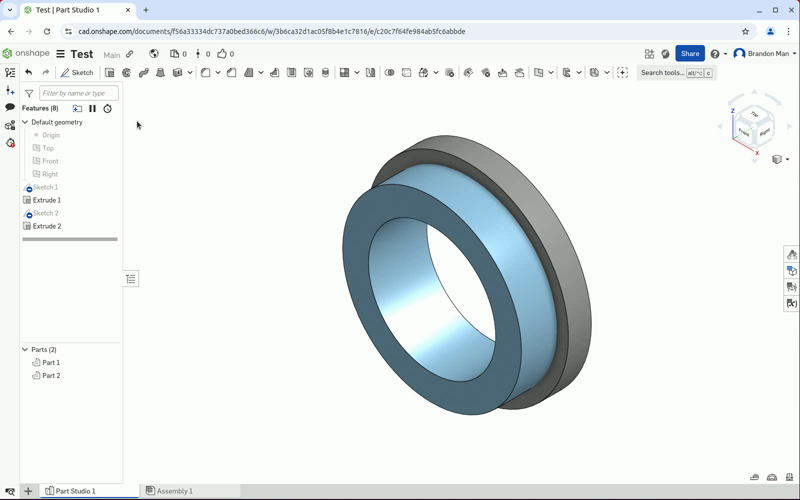
mouse_move(73, 189)
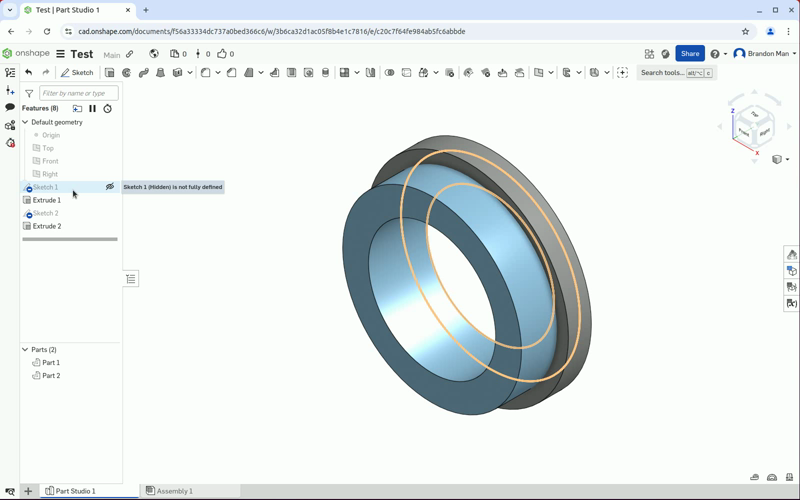
click(73, 189)